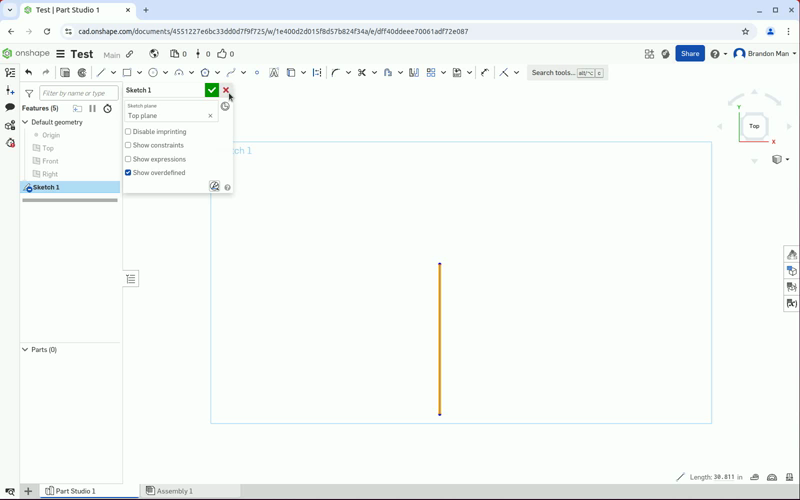
key(shift+h)
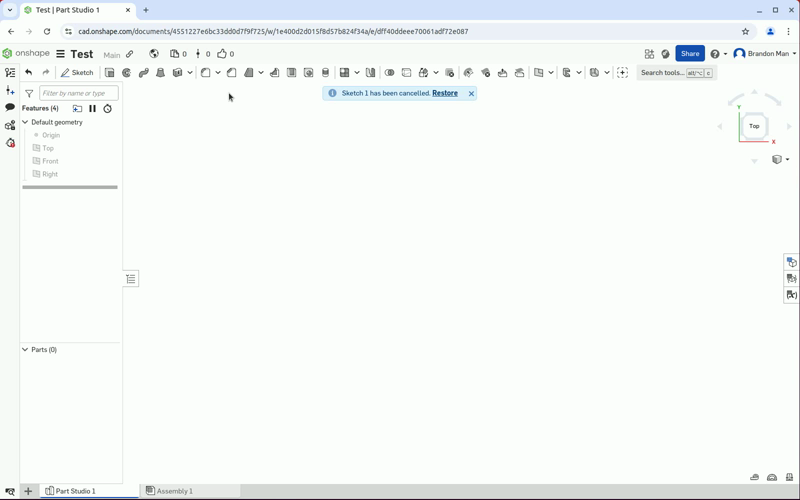
mouse_move(73, 352)
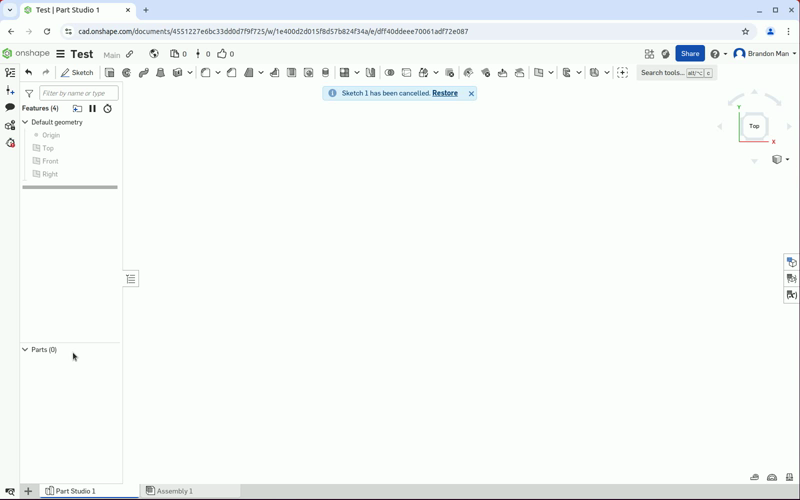
key(y)
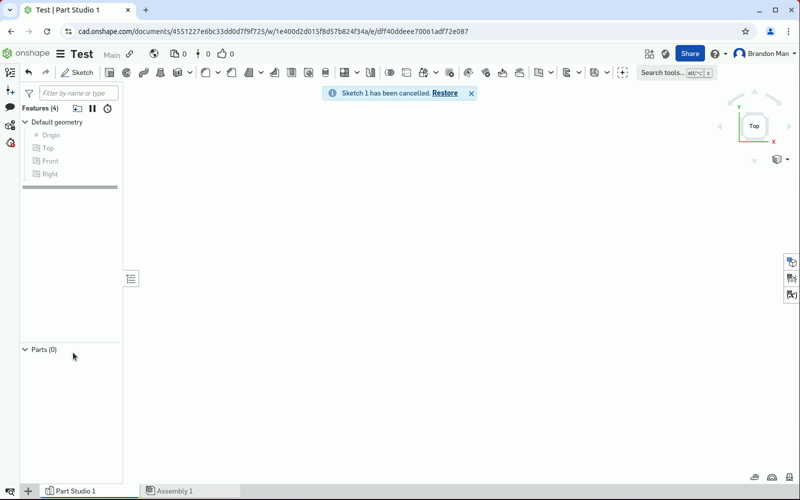
key(shift+p)
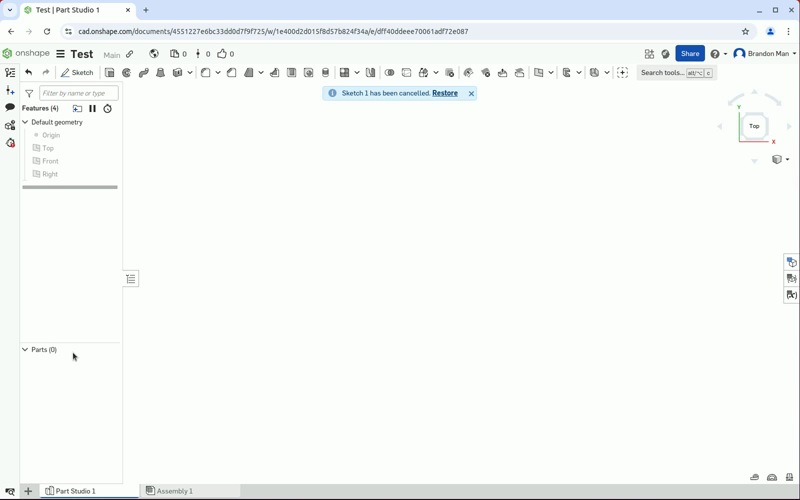
key(space)
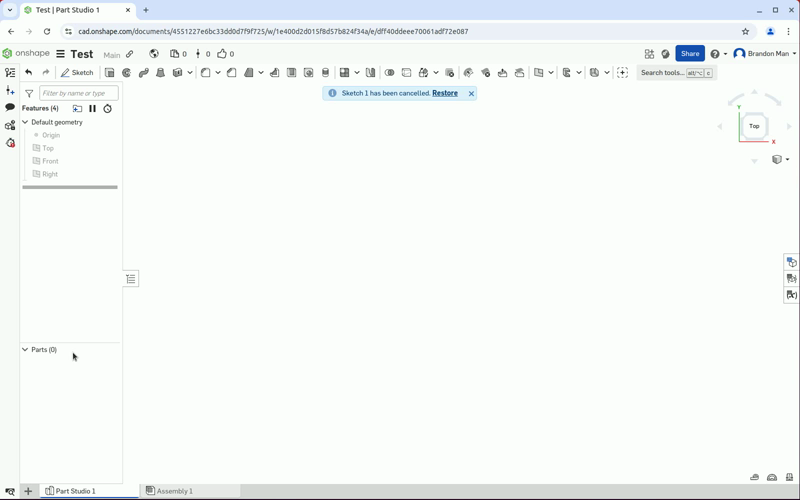
key_down(shift)
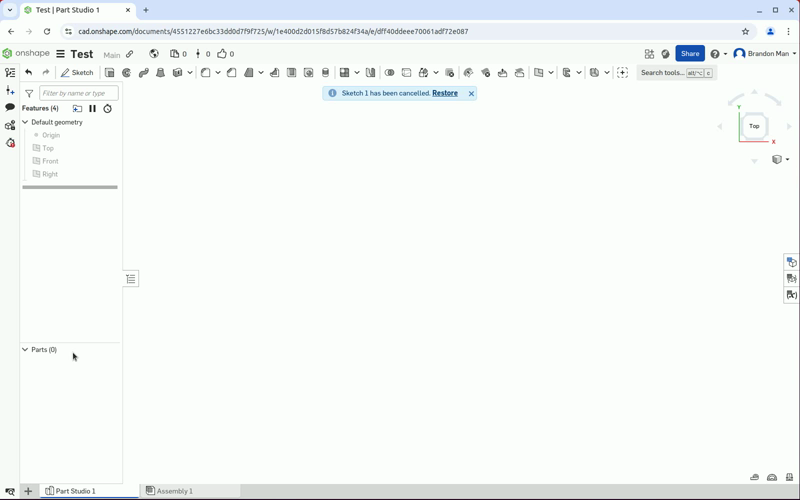
key(up)
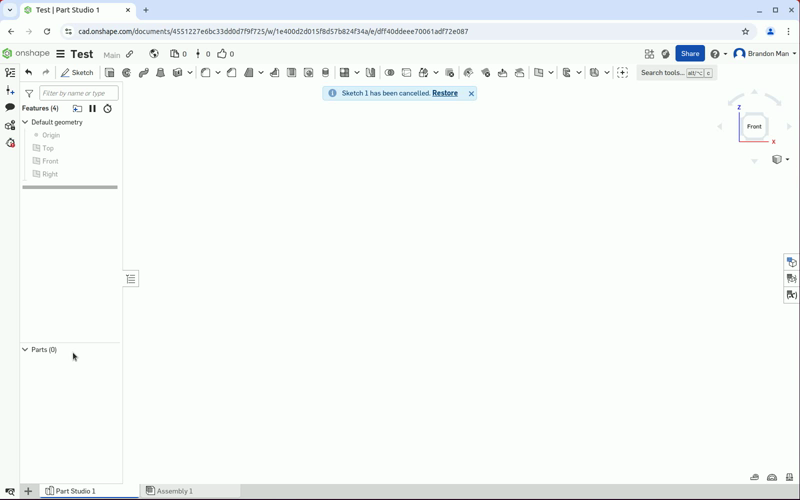
key_up(shift)
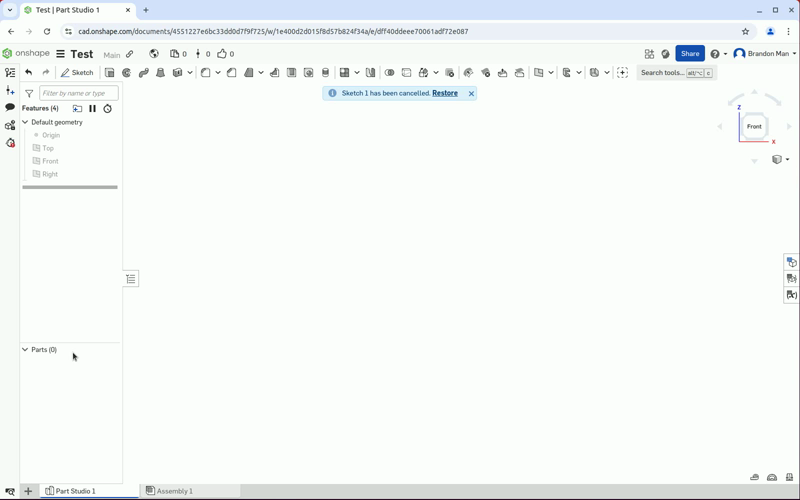
mouse_move(73, 352)
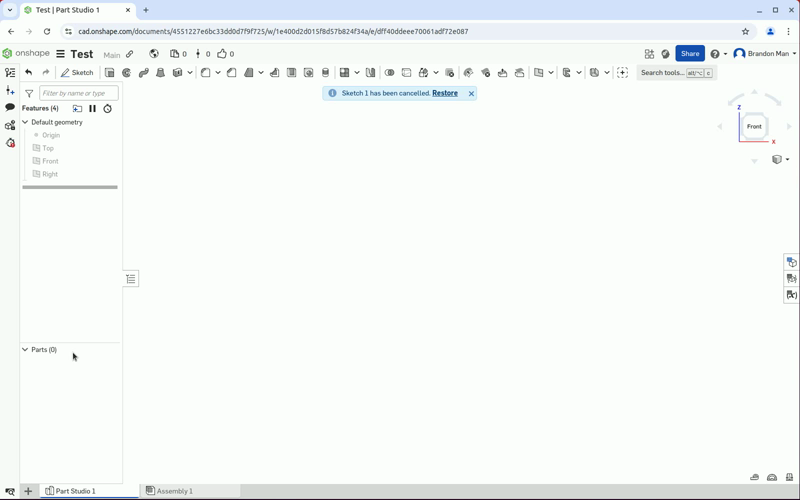
key(shift+y)
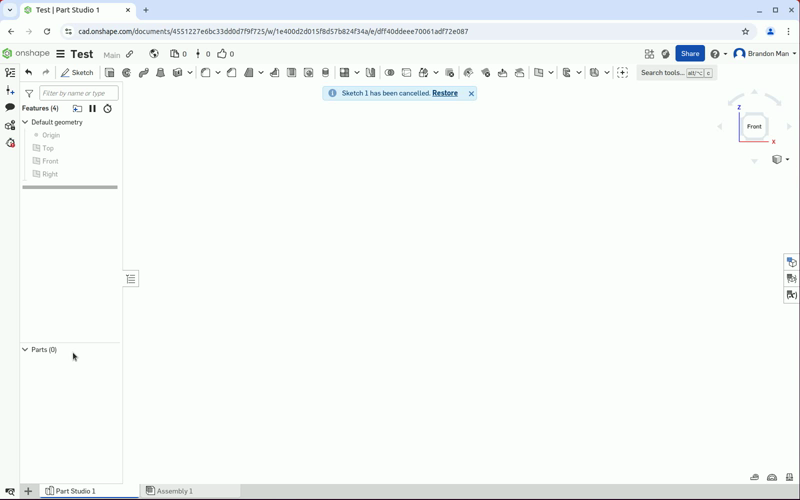
key(shift+s)
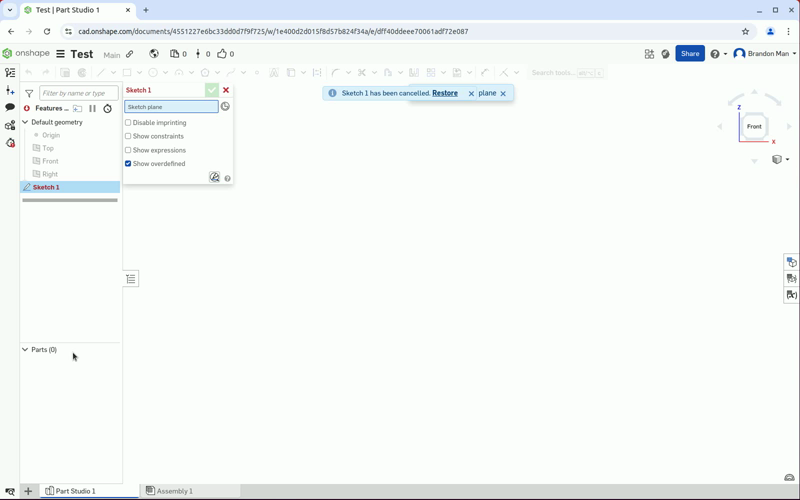
mouse_move(73, 163)
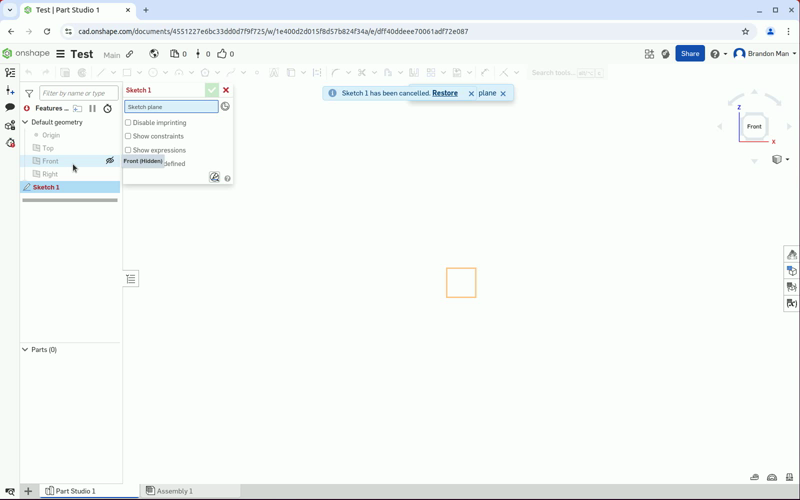
click(73, 163)
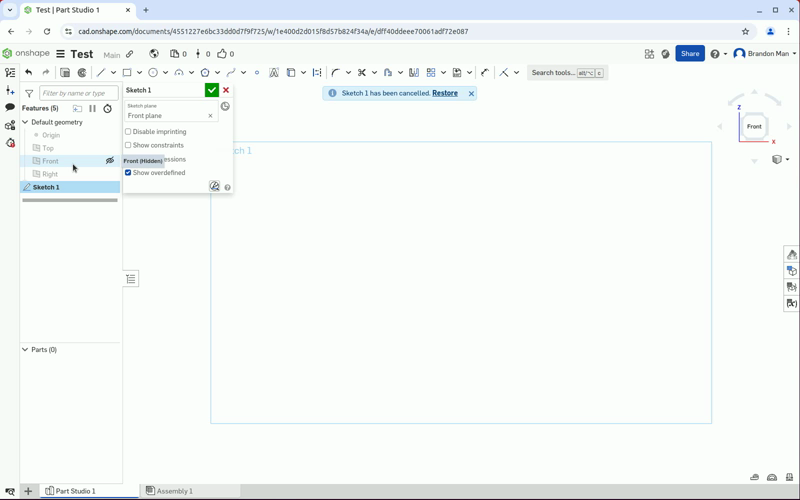
mouse_move(73, 352)
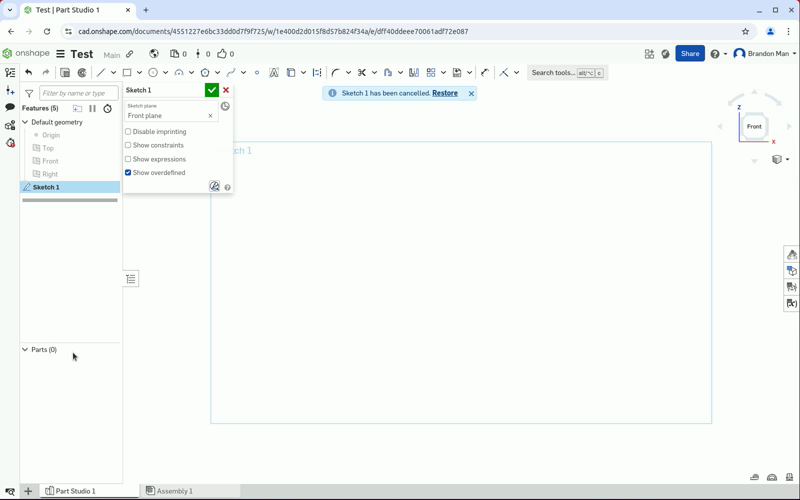
key(y)
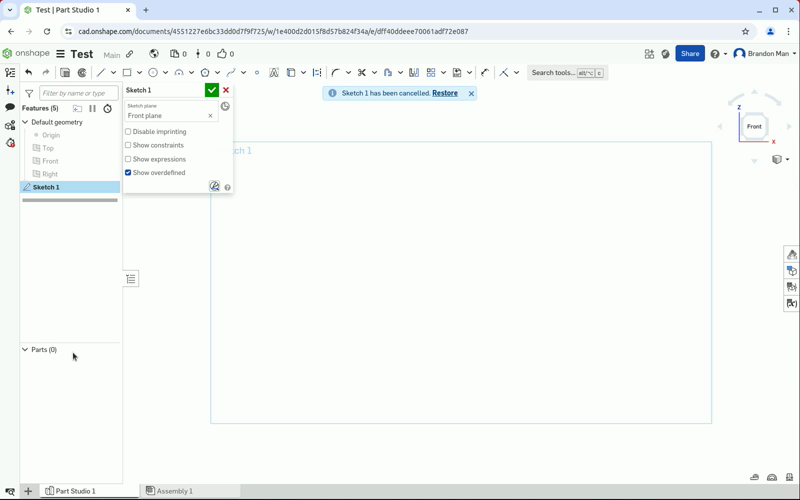
key(l)
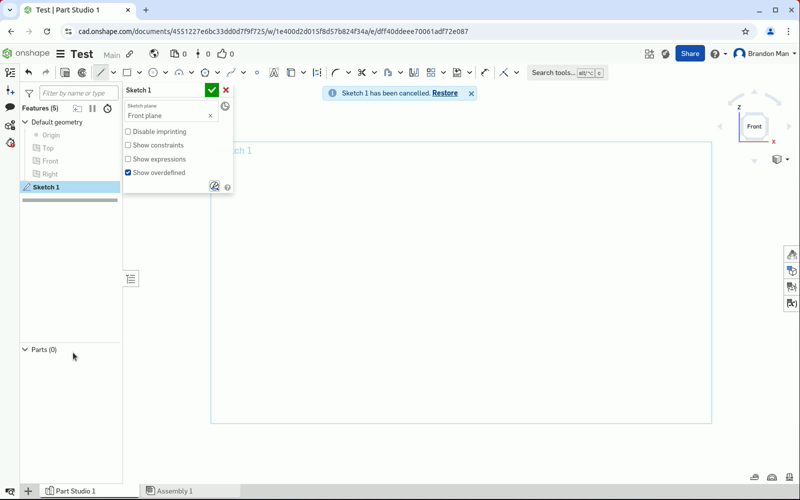
key_down(shift)
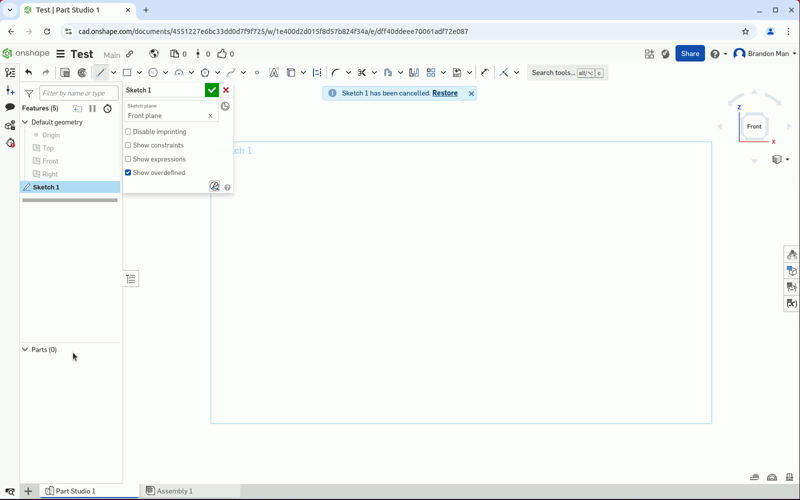
mouse_move(460, 282)
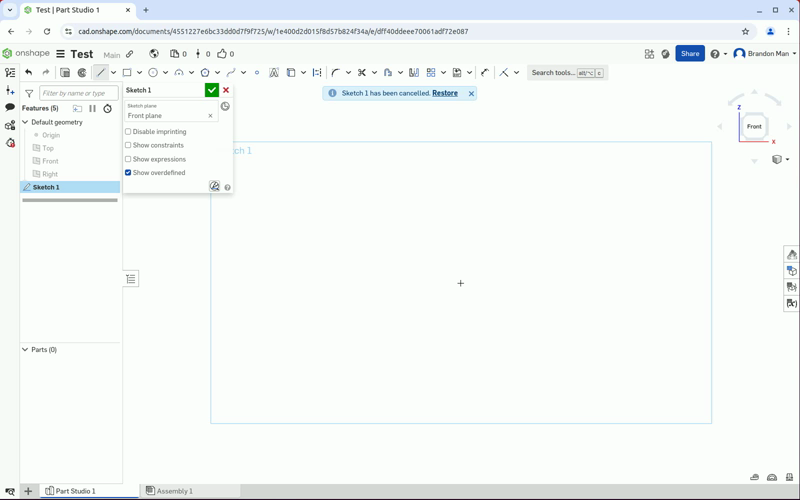
click(460, 282)
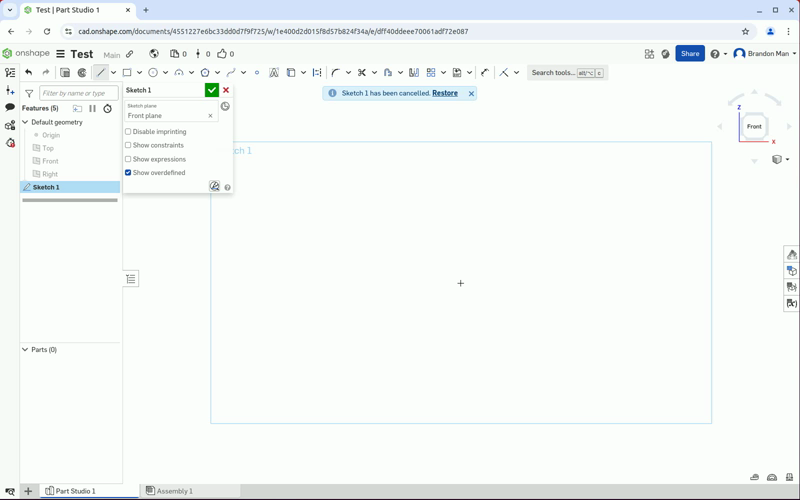
key_up(shift)
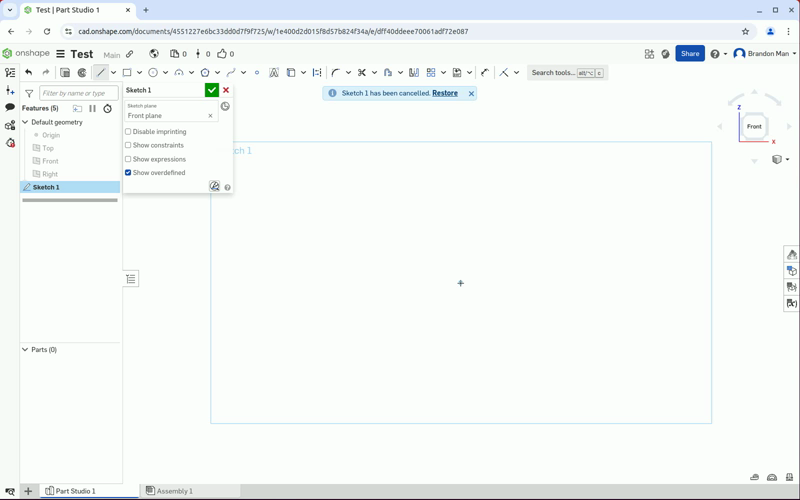
key_down(shift)
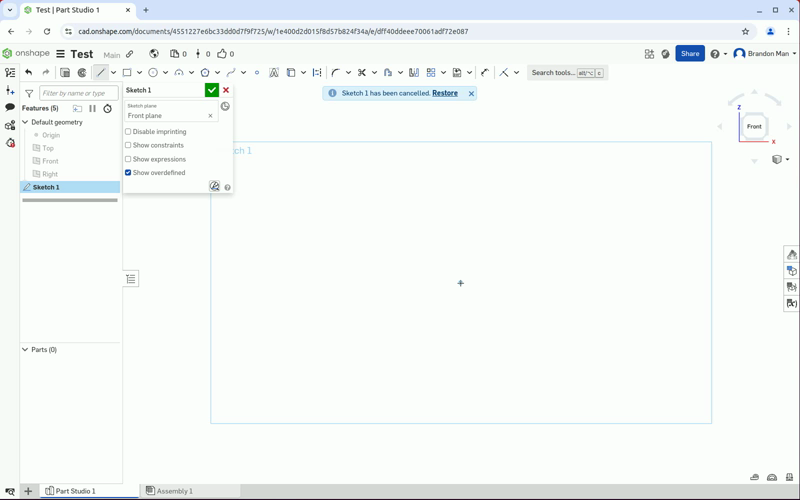
mouse_move(573, 282)
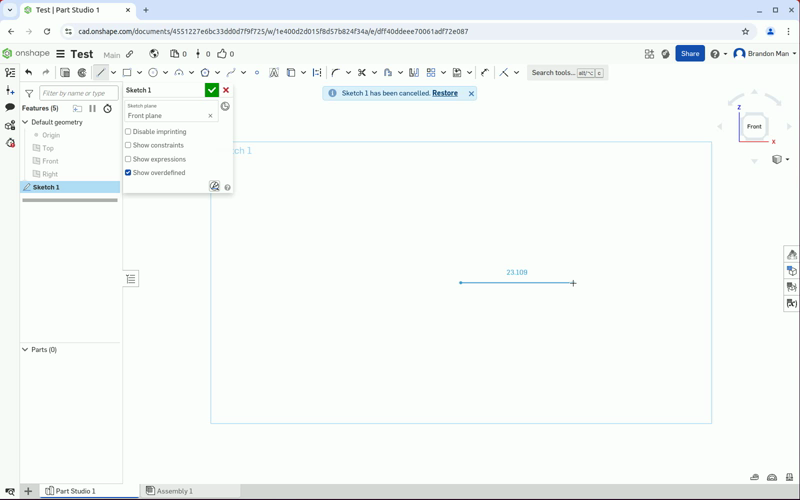
click(573, 282)
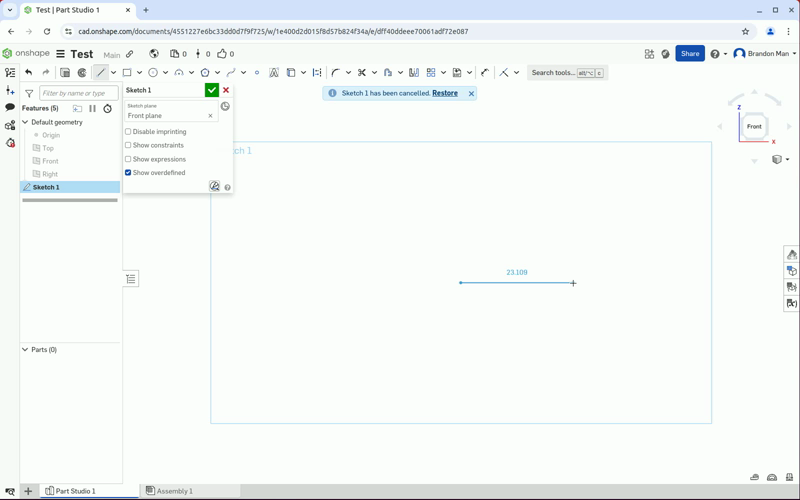
key_up(shift)
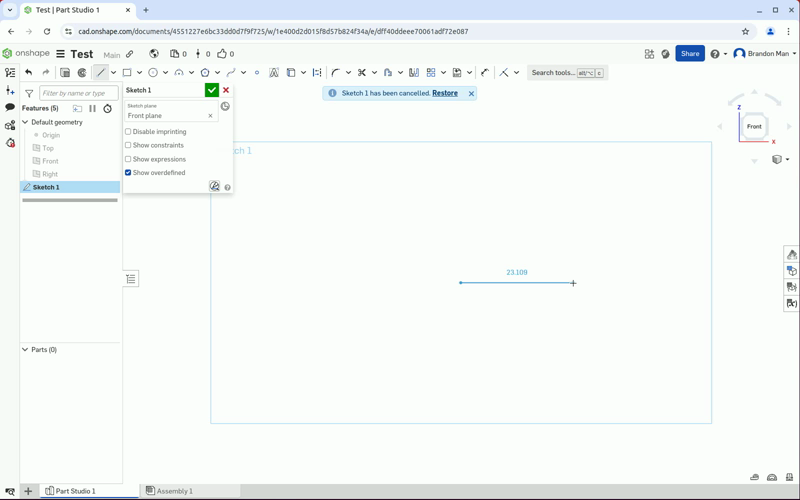
key_down(shift)
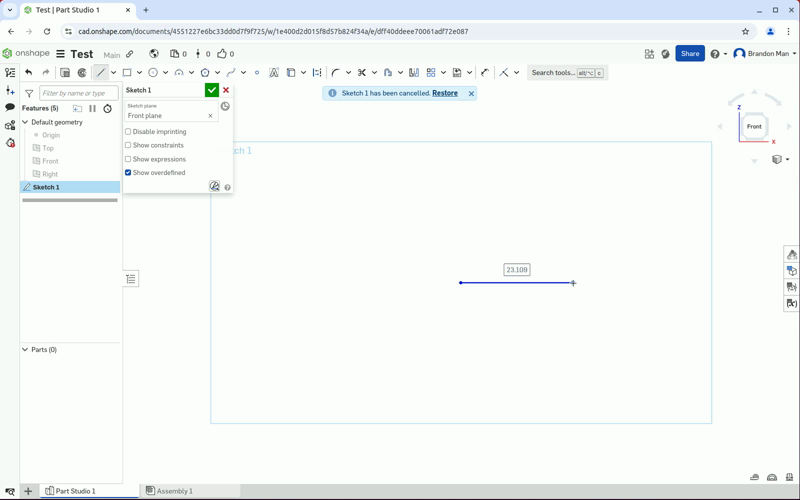
mouse_move(573, 208)
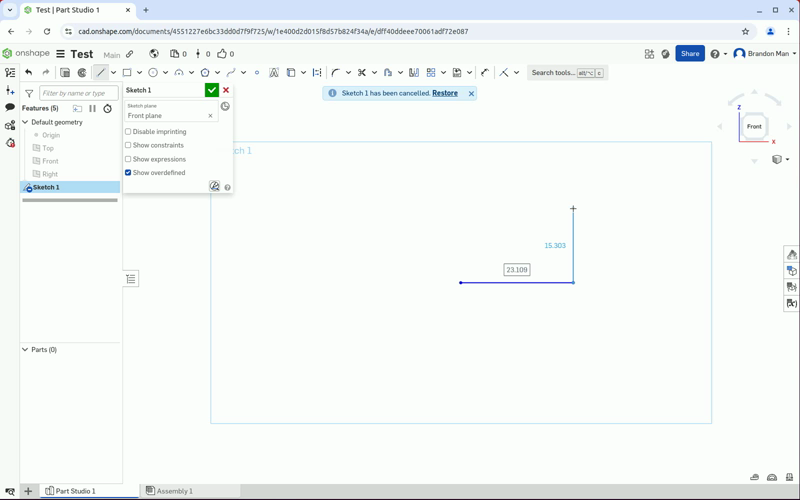
click(573, 208)
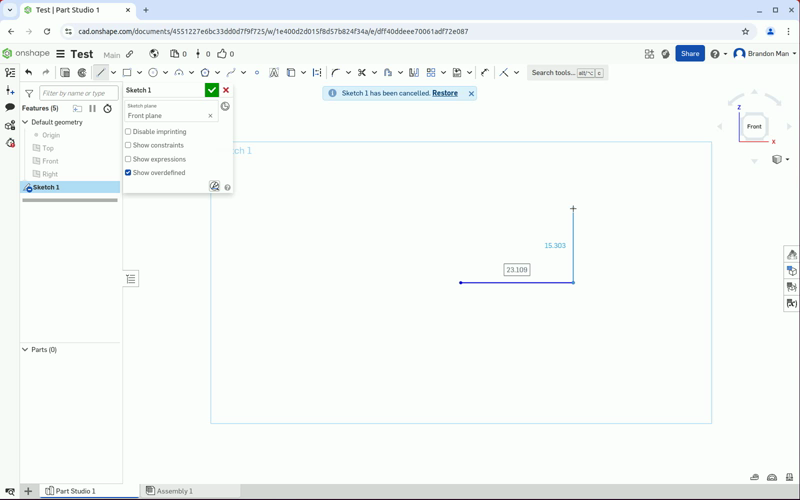
key_up(shift)
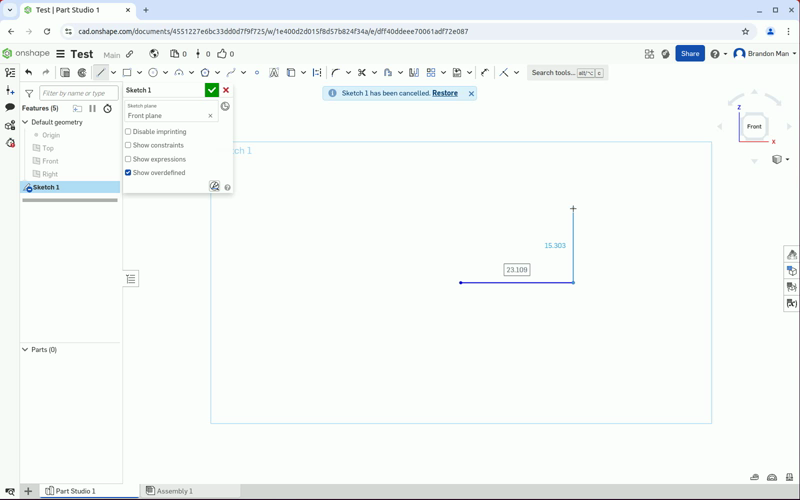
key_down(shift)
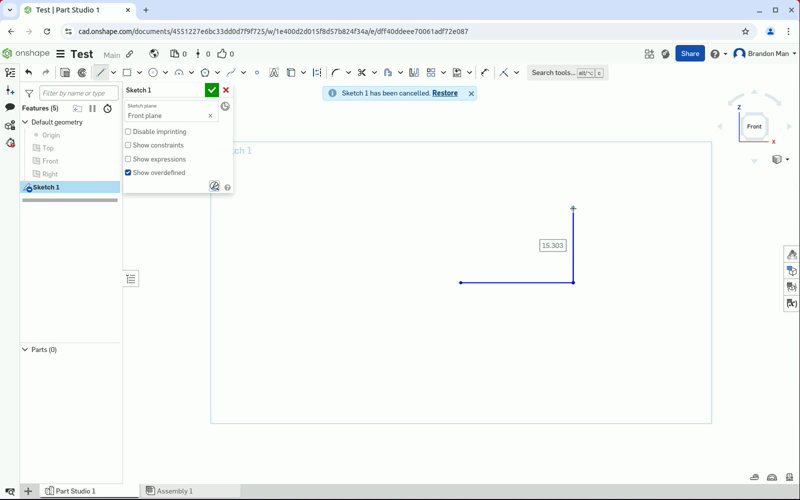
mouse_move(460, 208)
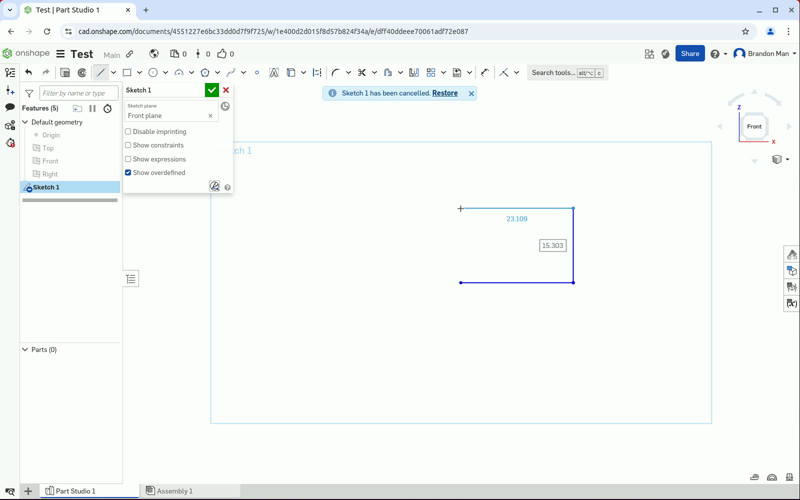
click(460, 208)
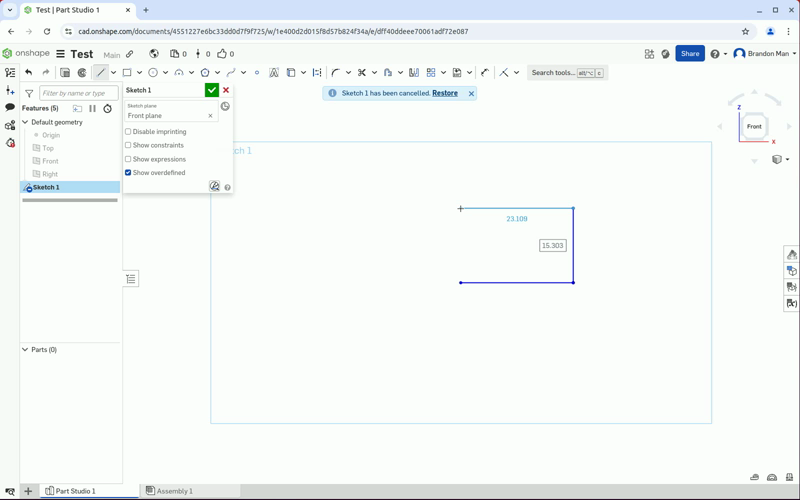
key_up(shift)
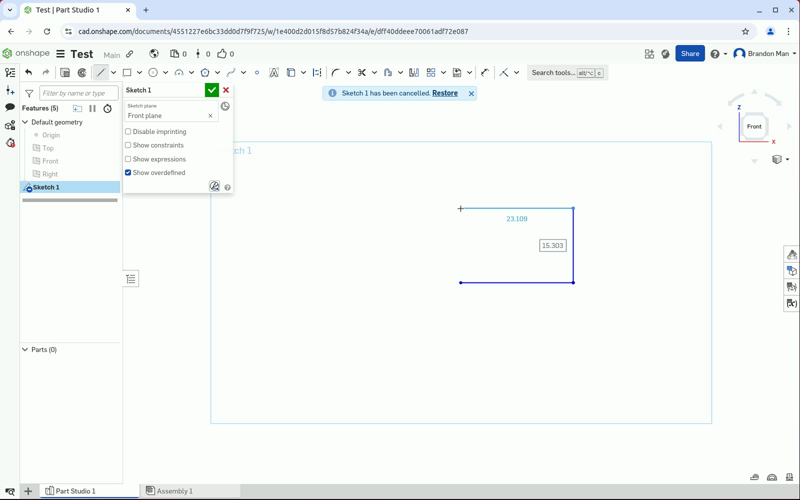
key_down(shift)
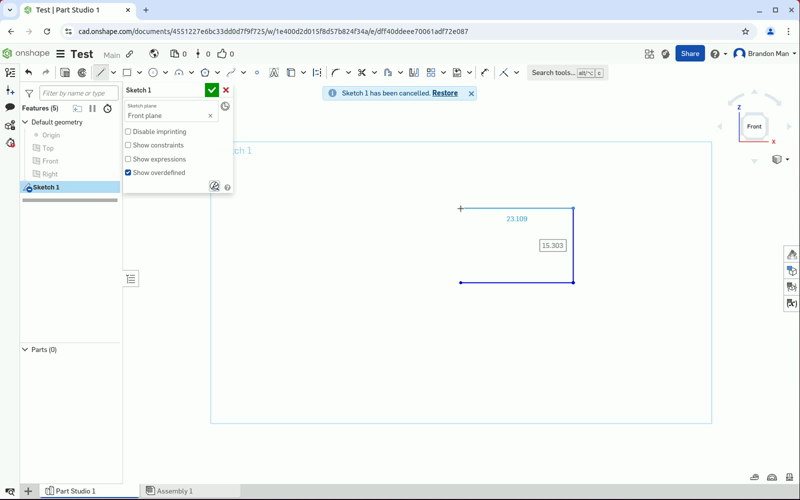
mouse_move(460, 282)
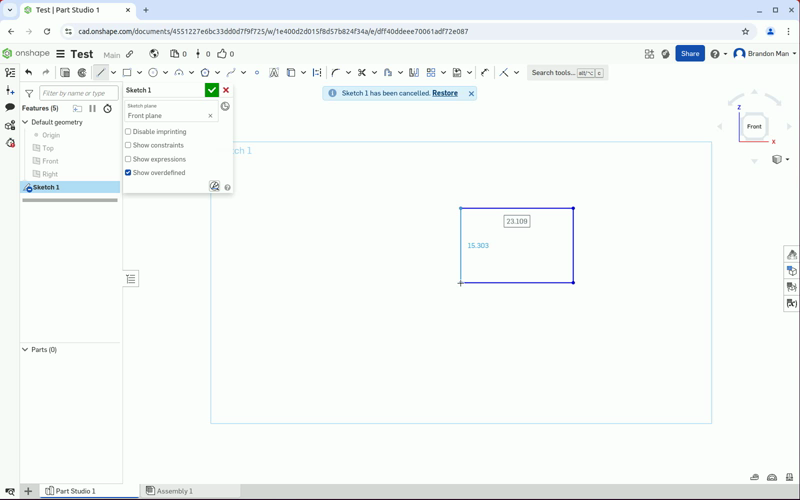
key_up(shift)
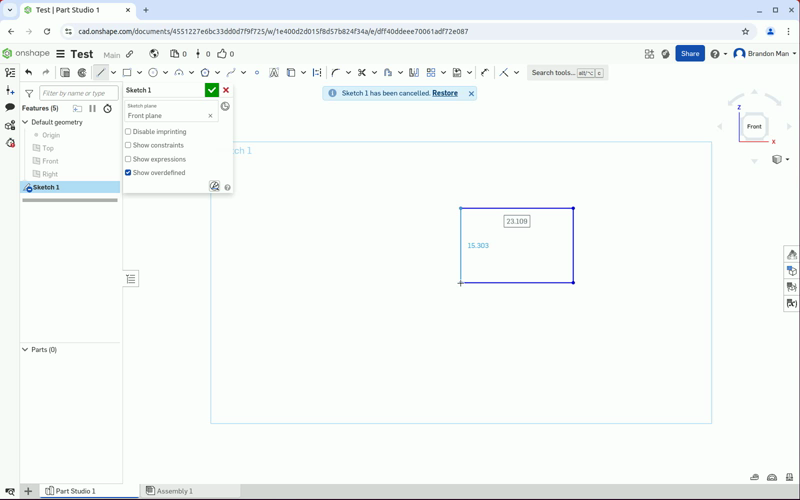
click(460, 282)
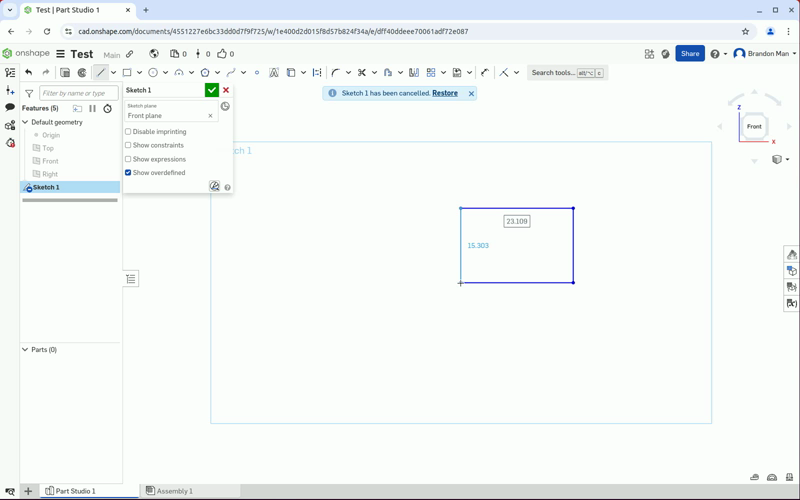
key(esc)
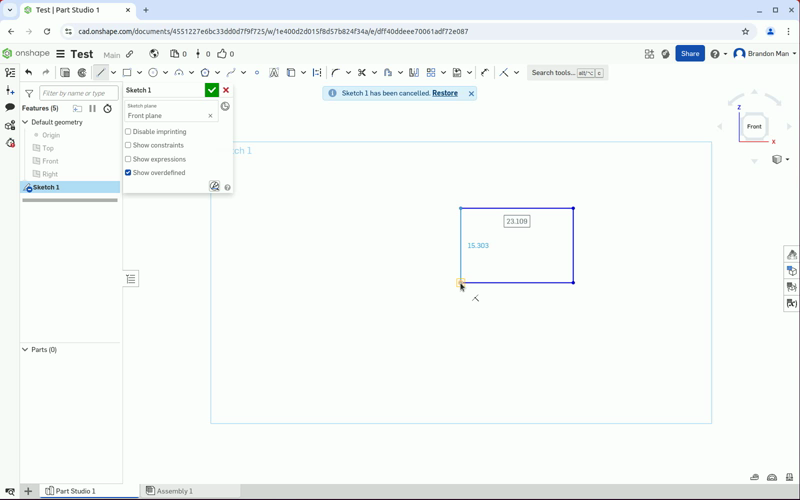
mouse_move(545, 259)
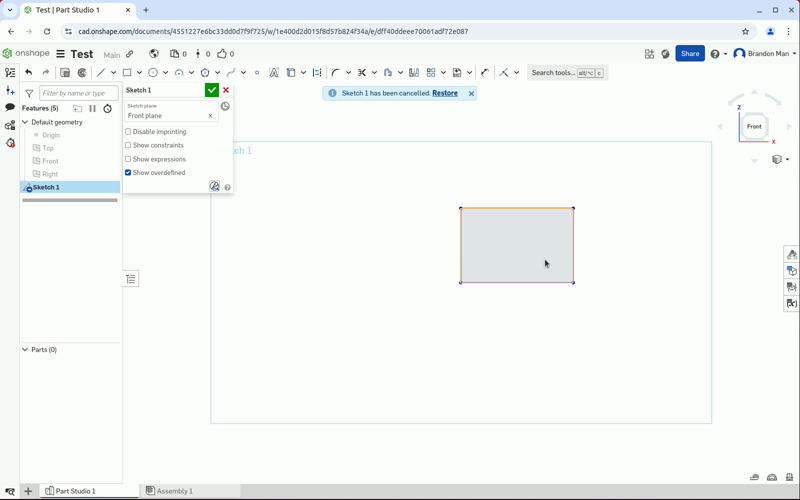
click(545, 259)
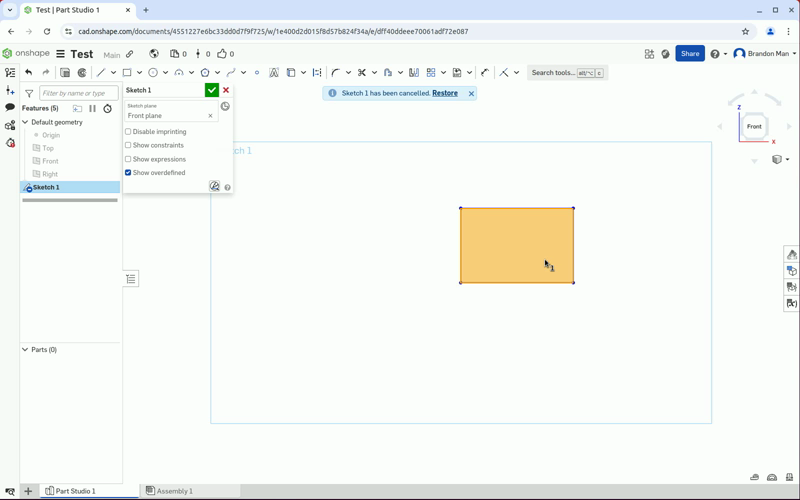
mouse_move(73, 352)
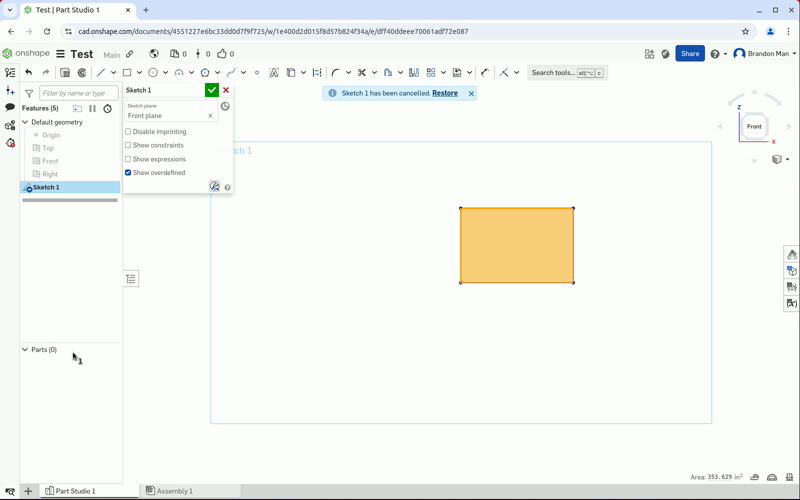
key(shift+y)
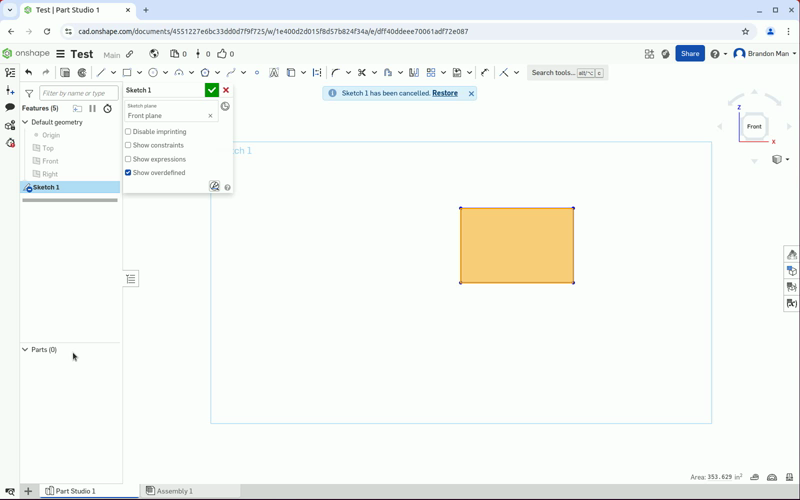
key(shift+e)
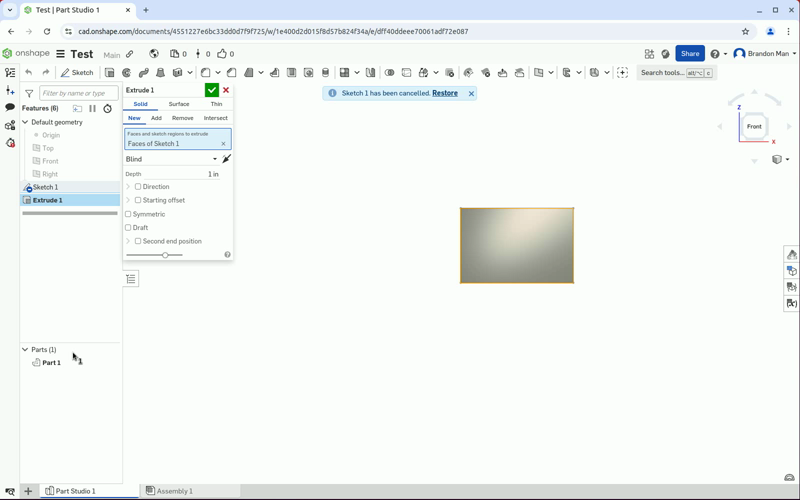
mouse_move(143, 106)
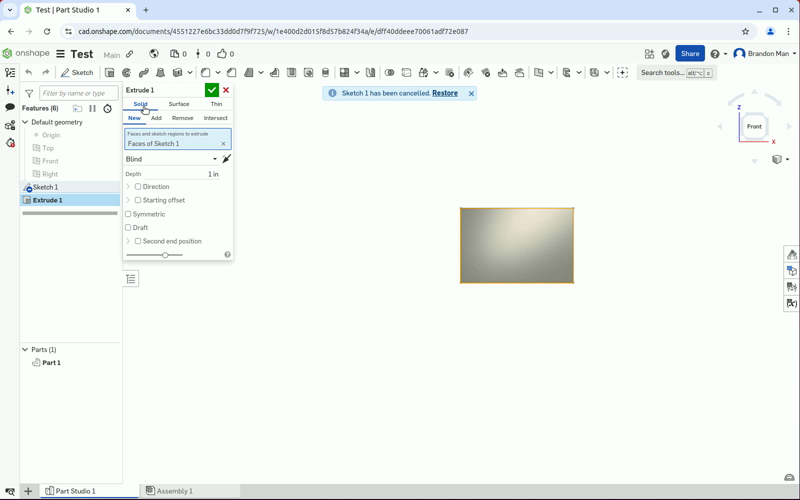
click(143, 106)
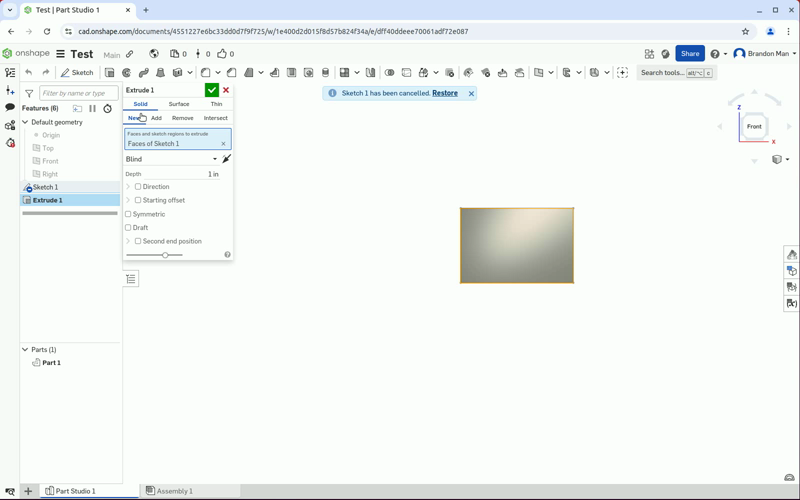
mouse_move(137, 120)
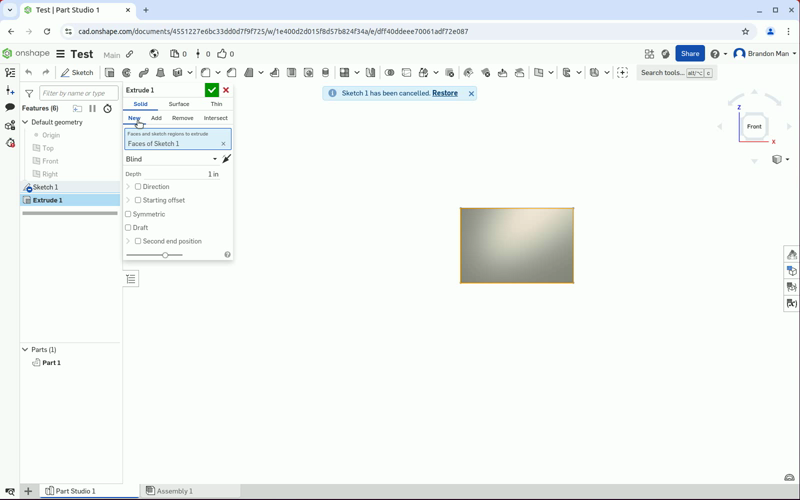
click(137, 120)
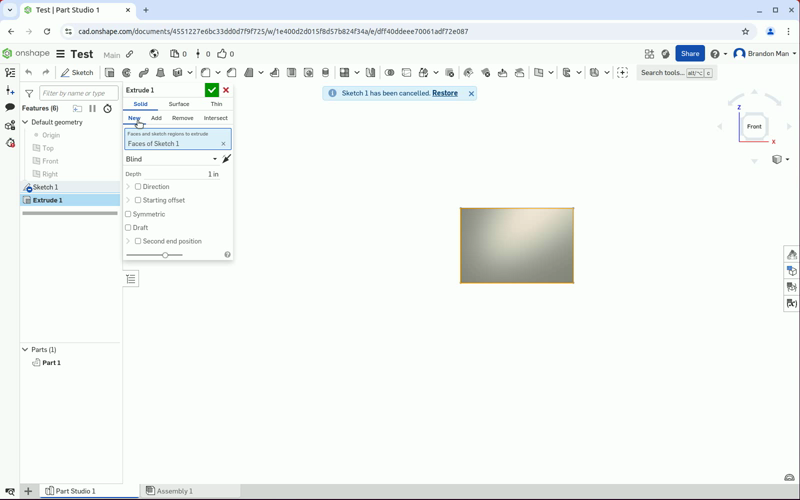
key(tab, 4)
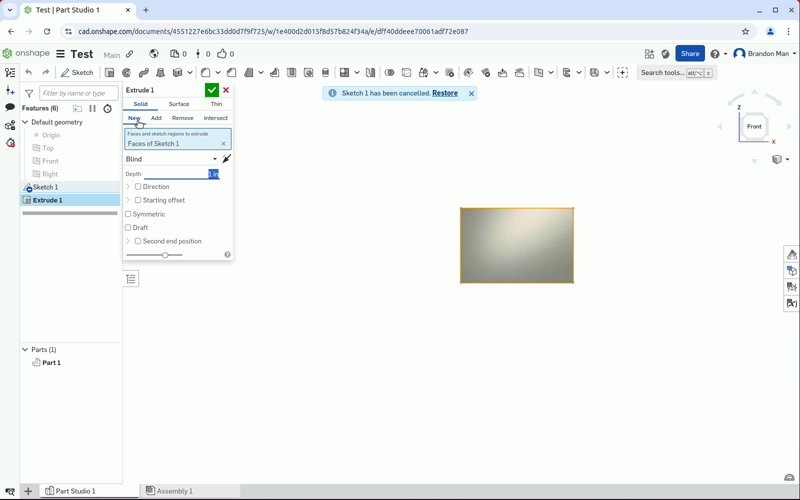
text(15.405)
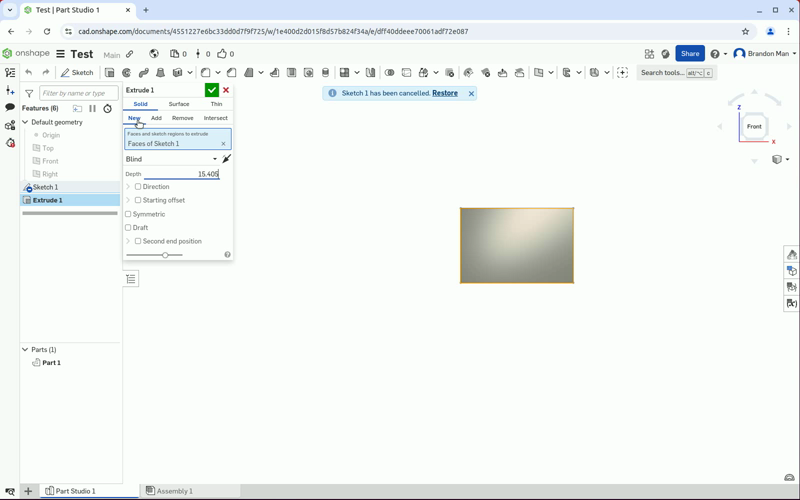
key(enter)
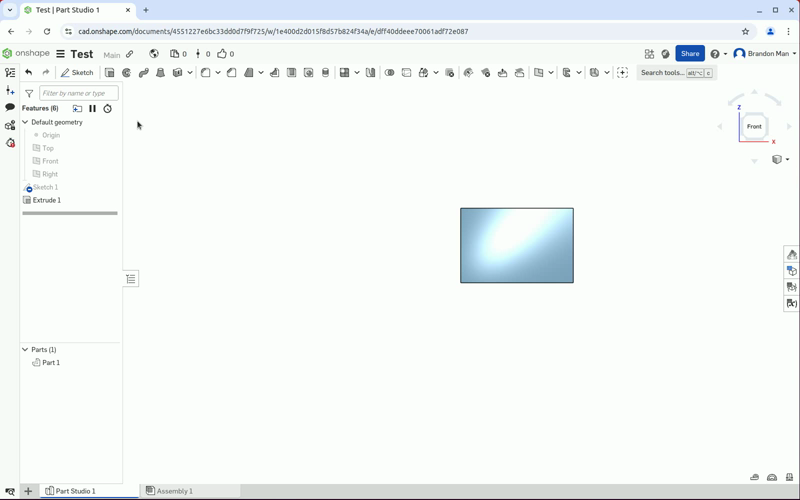
key(shift+h)
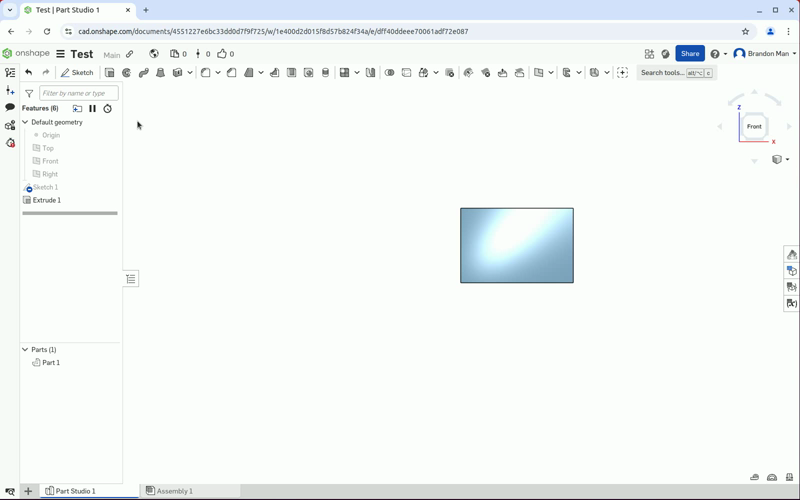
key(shift+h)
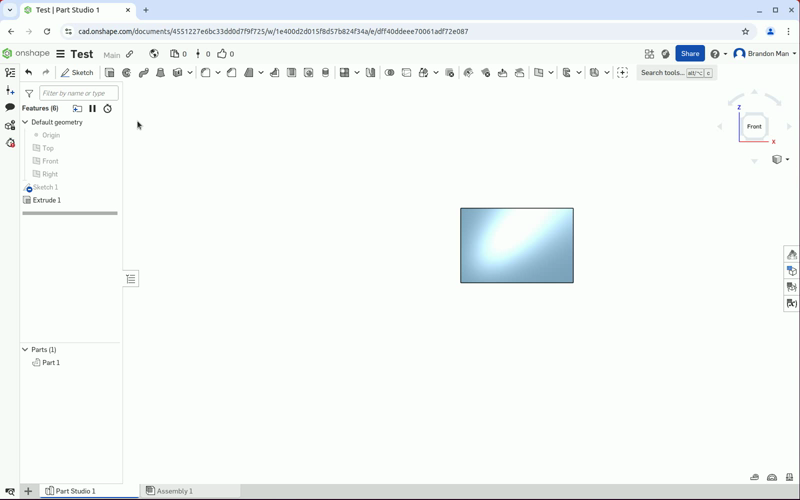
mouse_move(73, 189)
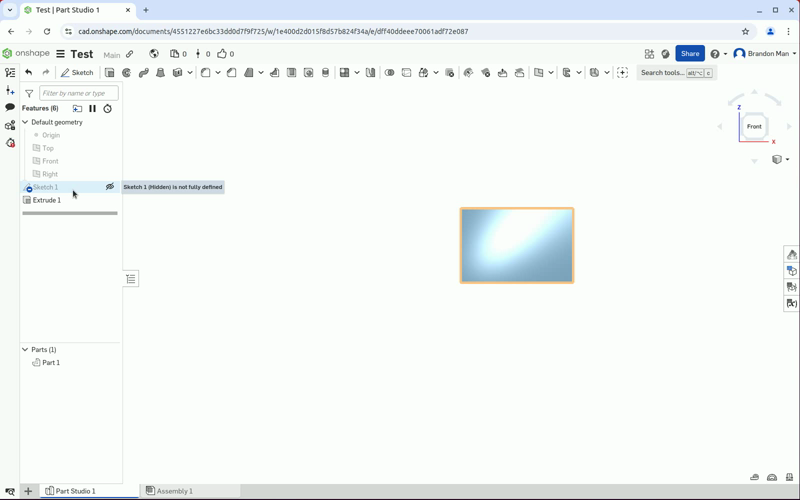
click(73, 189)
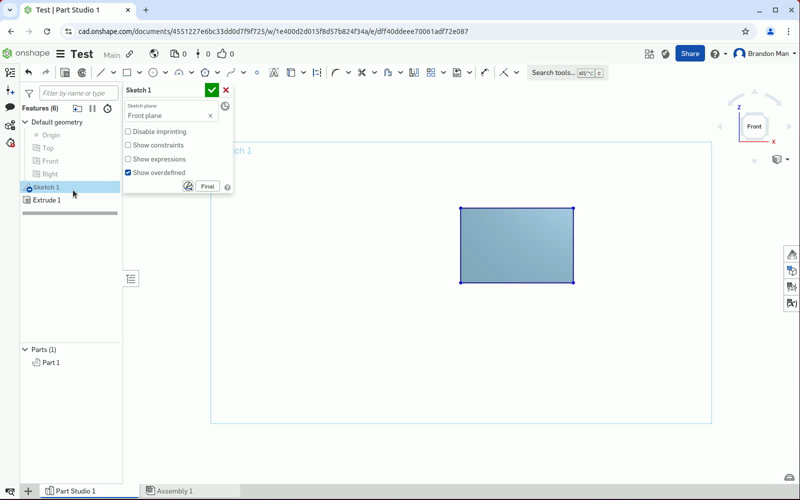
mouse_move(229, 92)
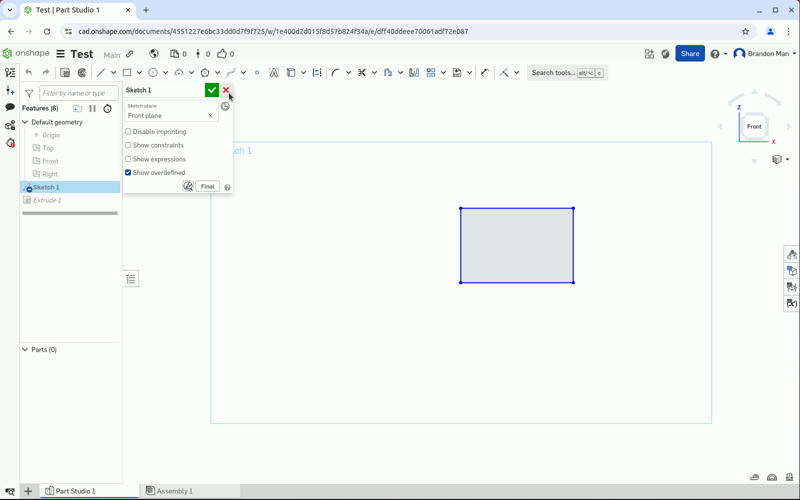
click(229, 92)
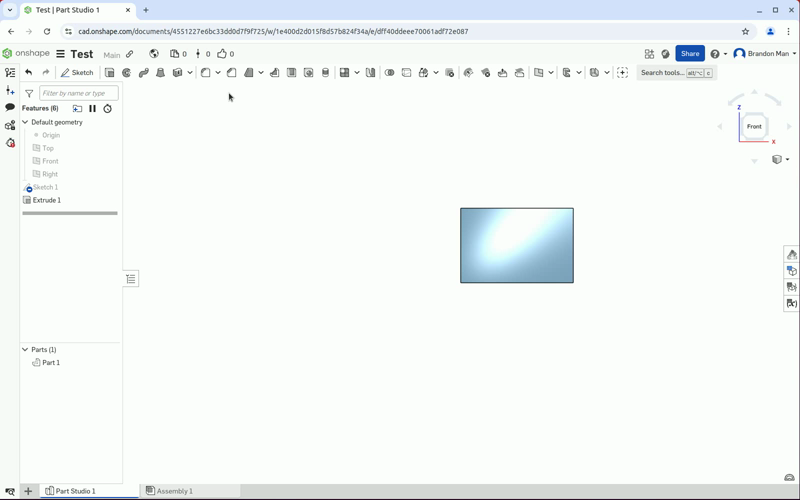
mouse_move(73, 352)
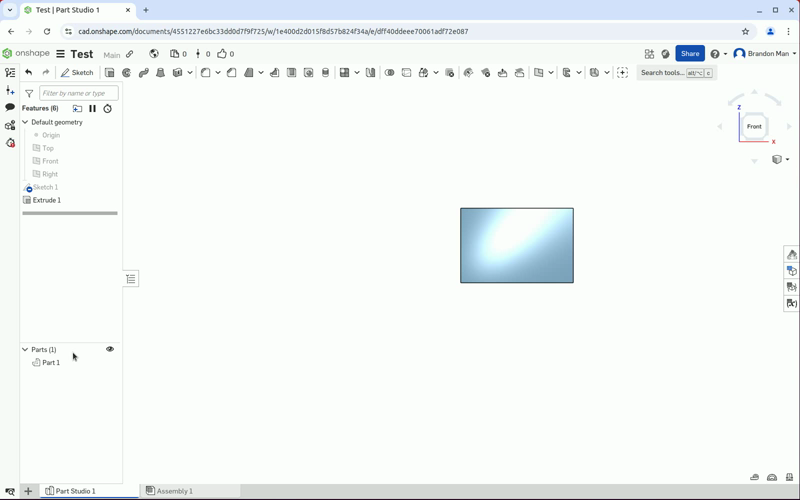
key(y)
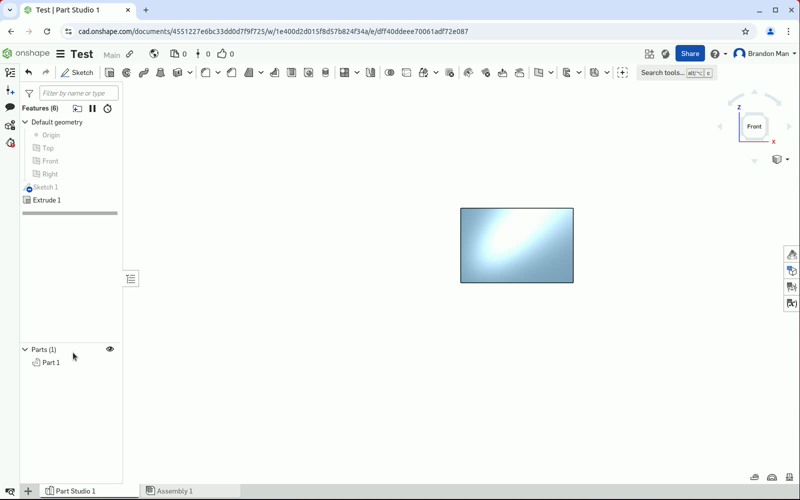
key(shift+p)
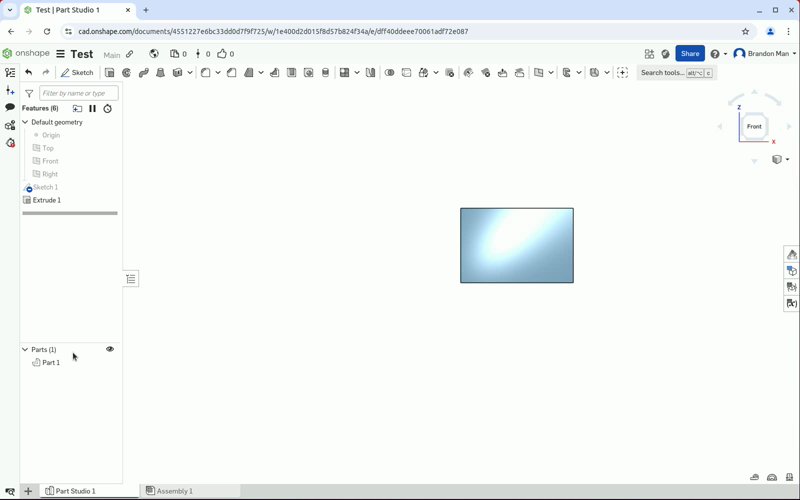
key(space)
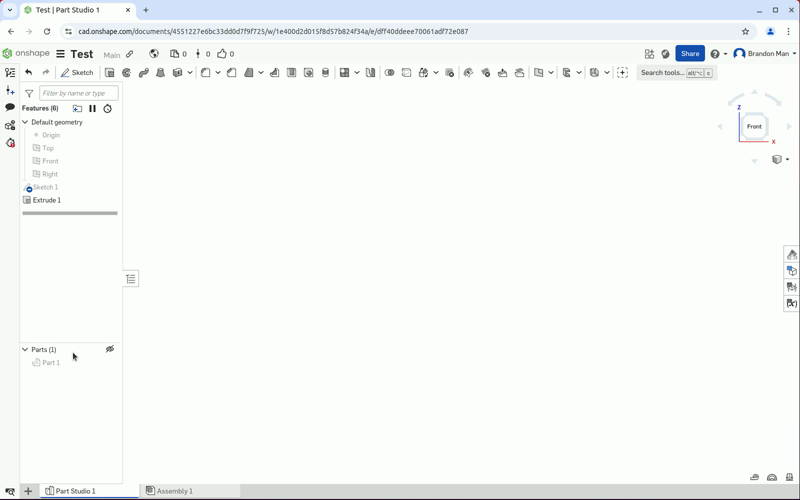
key_down(shift)
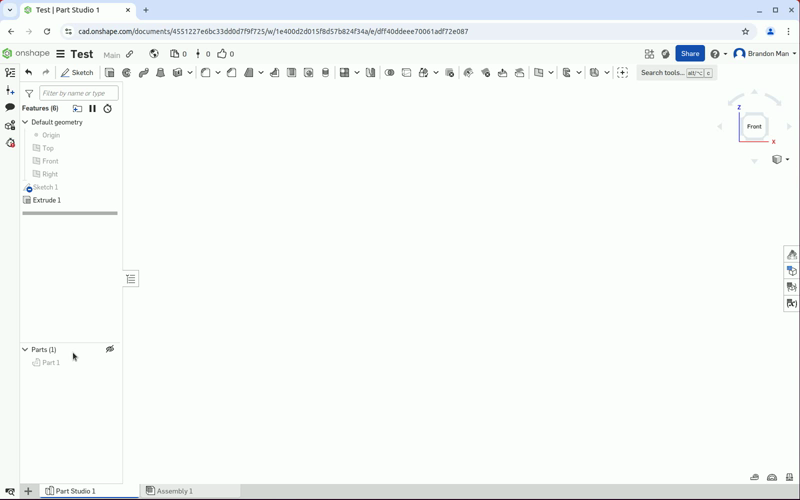
key(down)
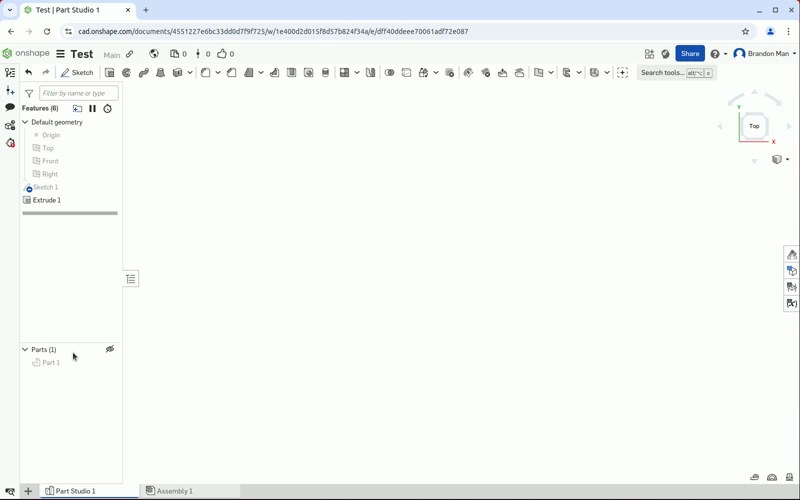
key_up(shift)
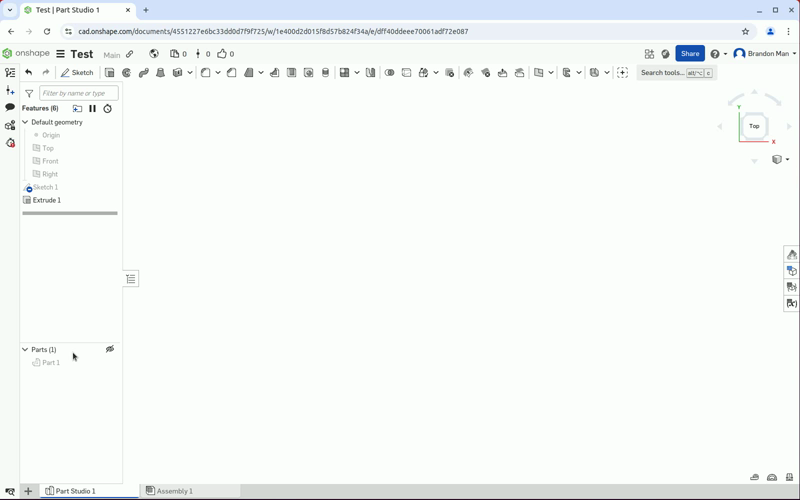
mouse_move(73, 352)
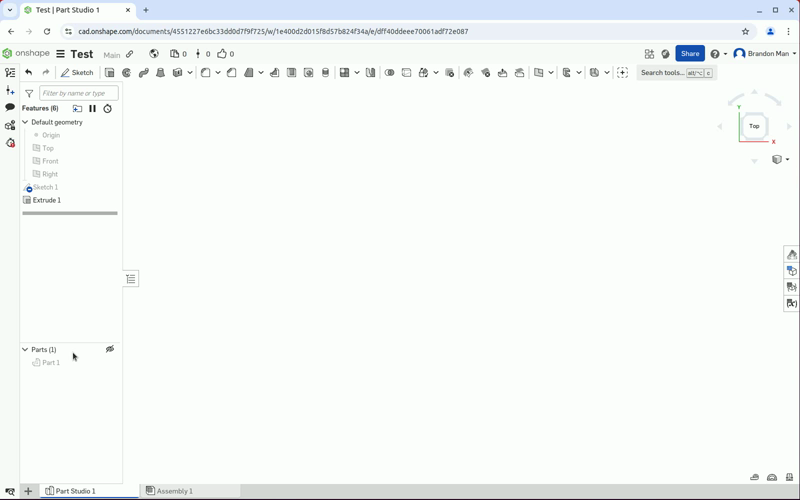
key(shift+y)
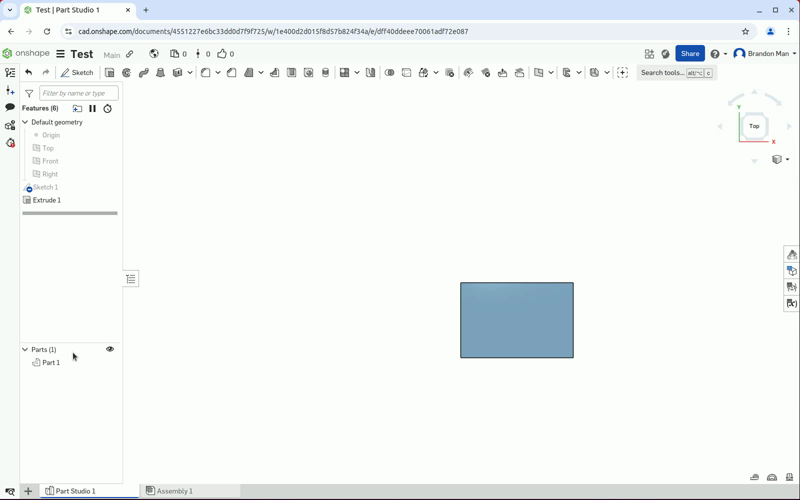
mouse_move(541, 75)
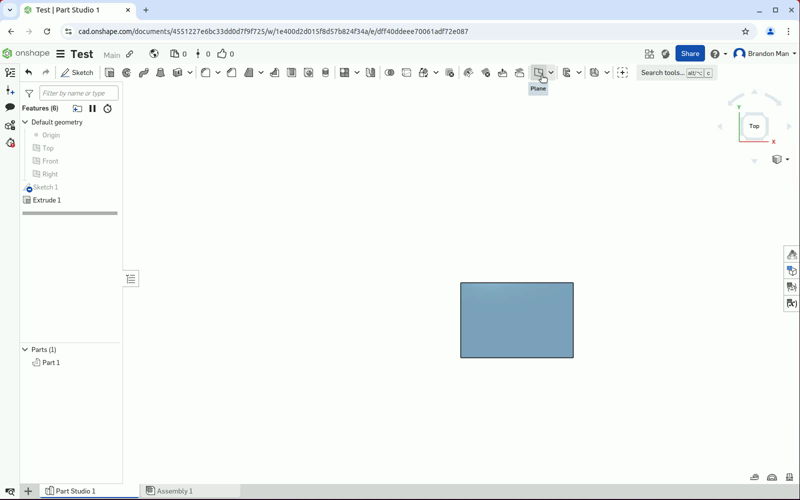
click(541, 75)
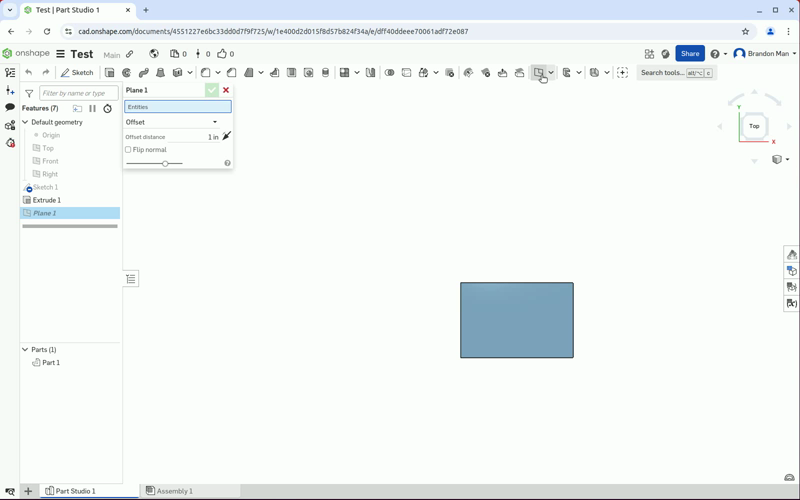
mouse_move(73, 150)
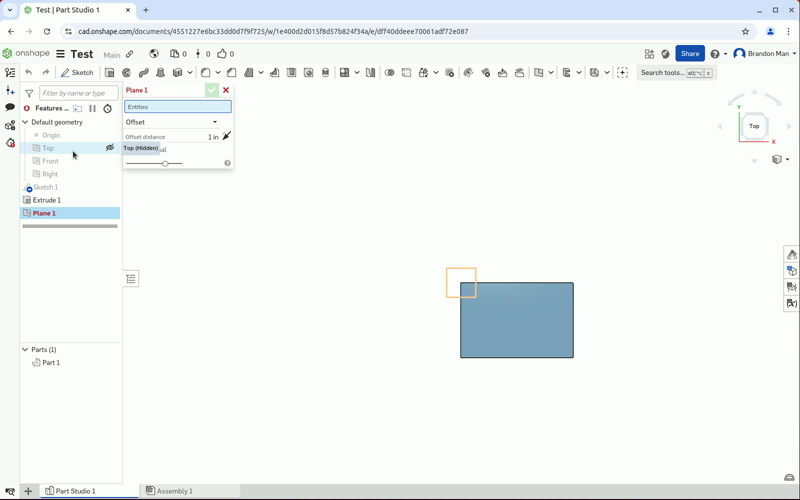
click(73, 150)
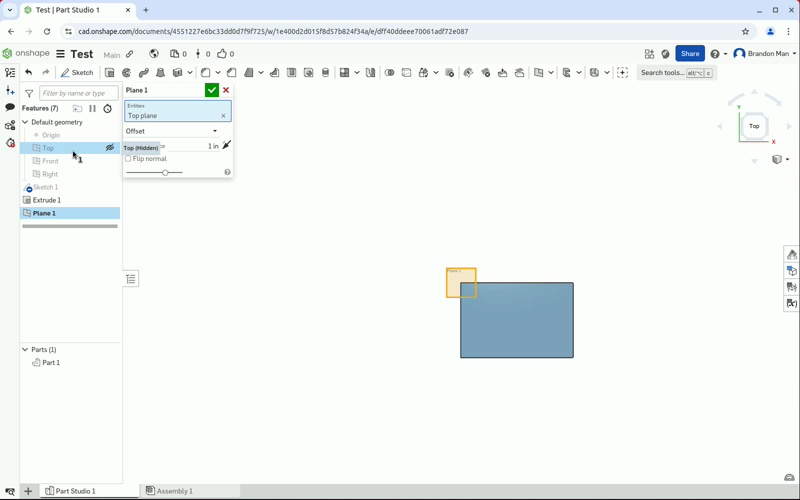
key(tab, 2)
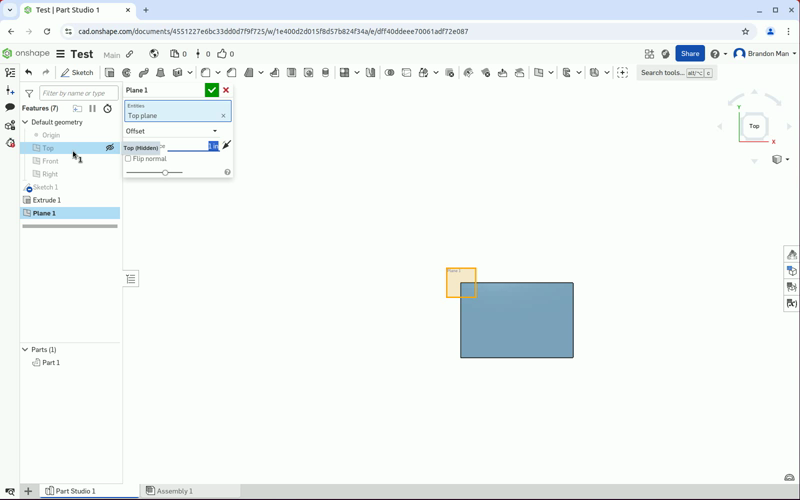
text(15.405)
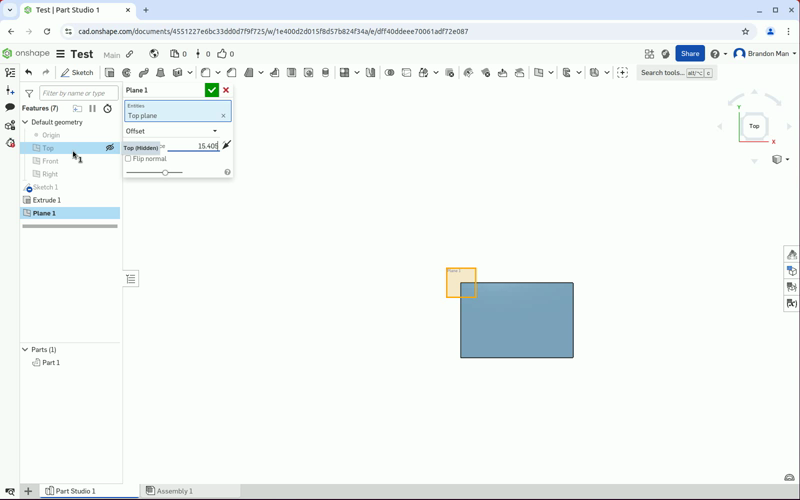
key(enter, 2)
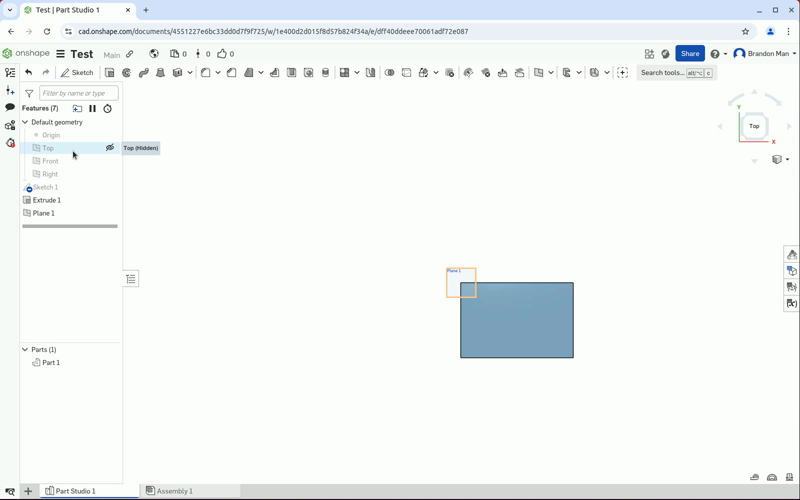
key(shift+s)
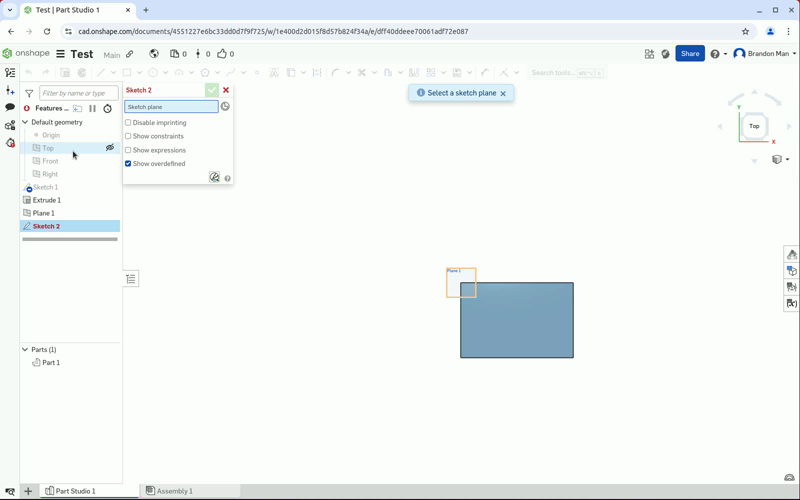
mouse_move(73, 215)
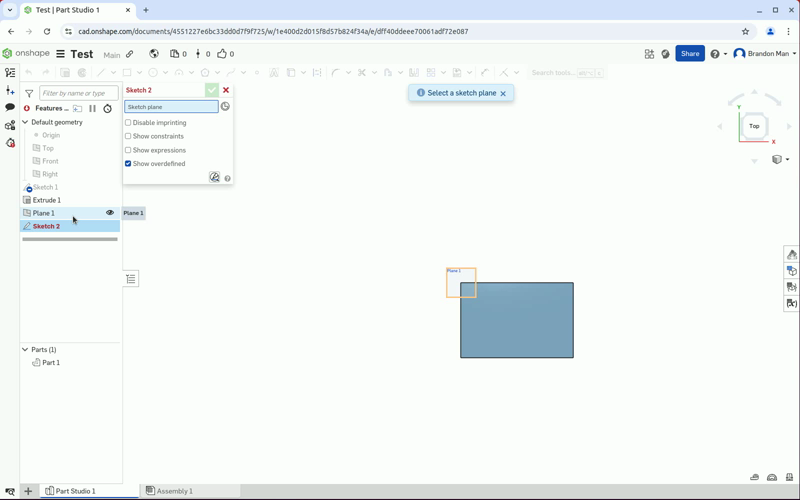
click(73, 215)
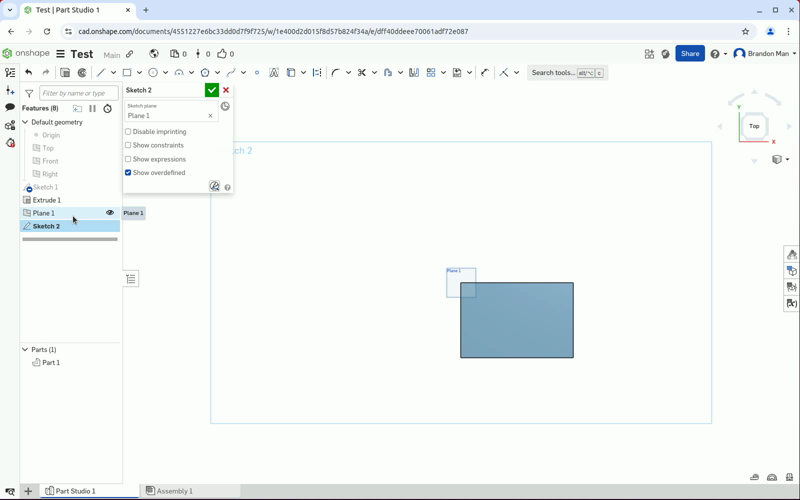
mouse_move(73, 352)
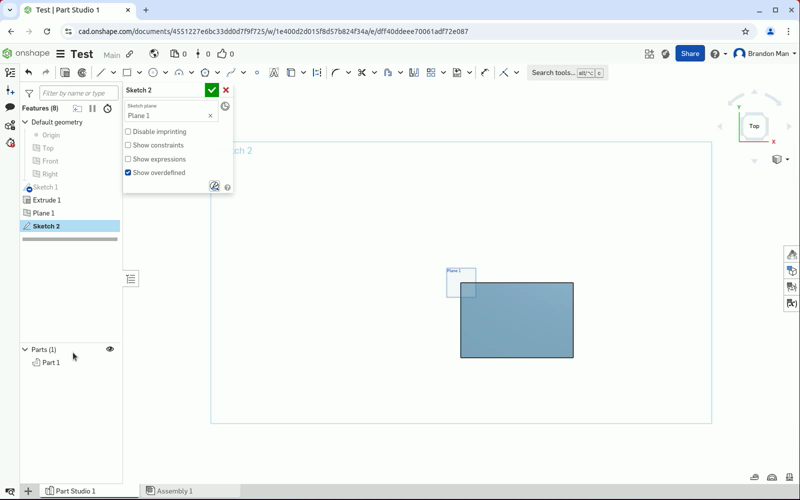
key(y)
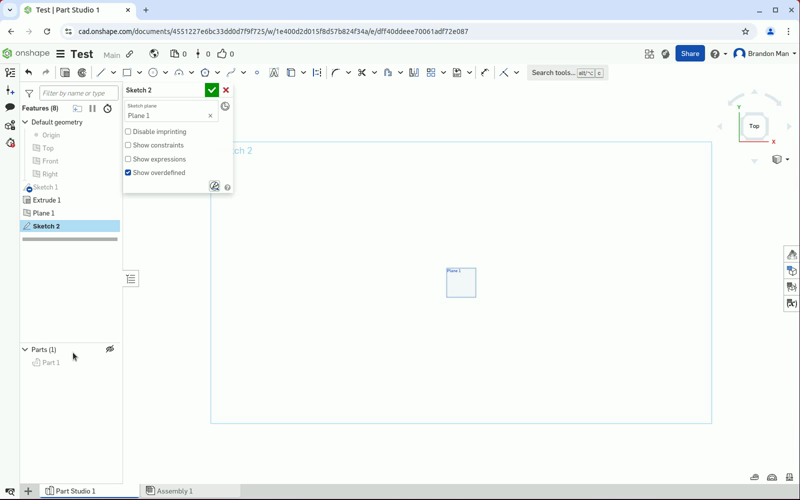
key(l)
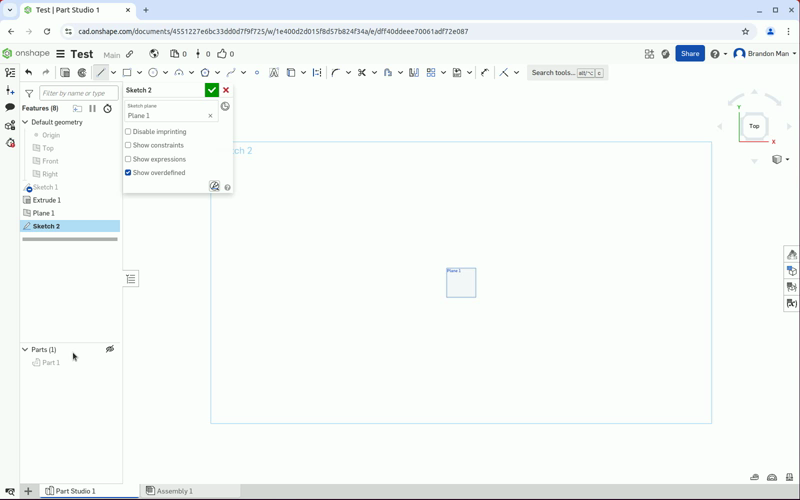
key_down(shift)
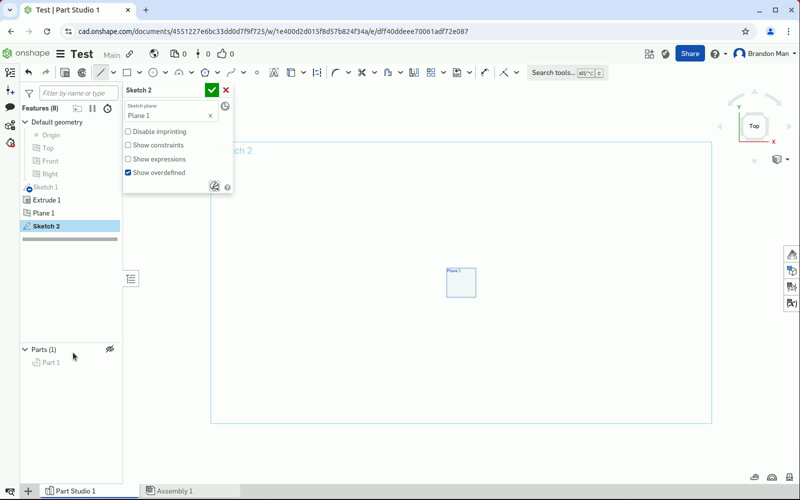
mouse_move(460, 282)
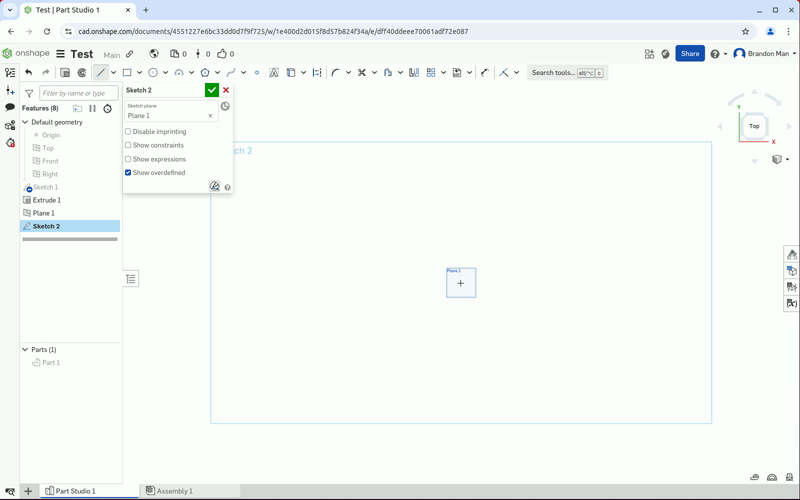
click(460, 282)
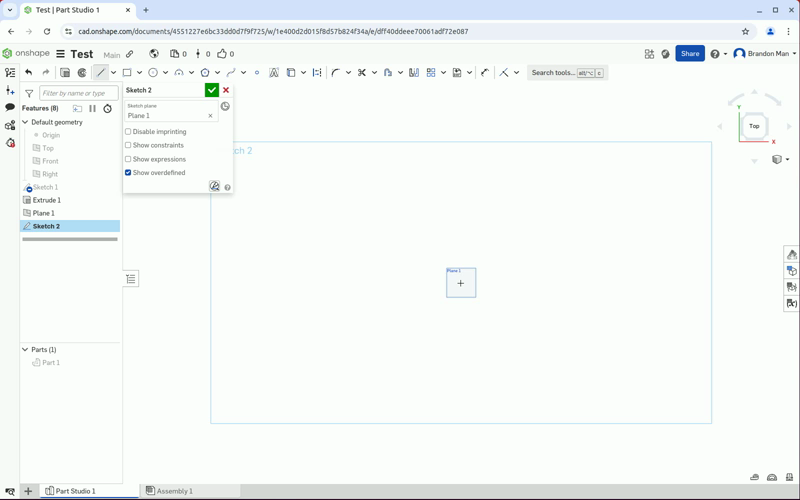
key_up(shift)
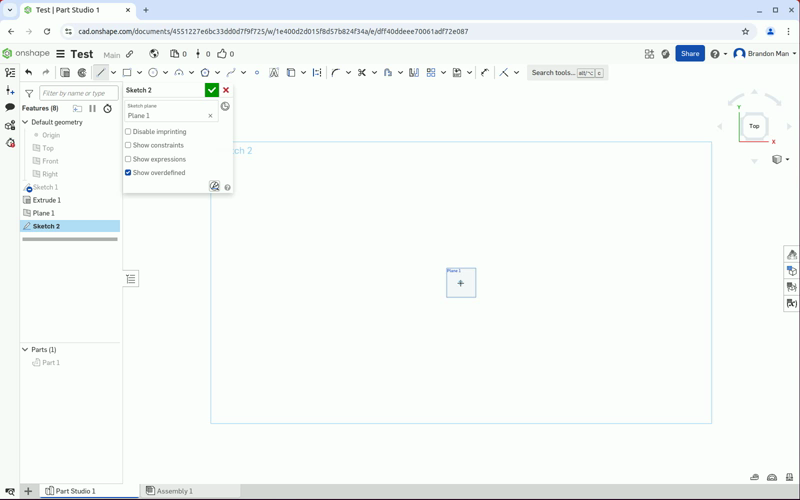
key_down(shift)
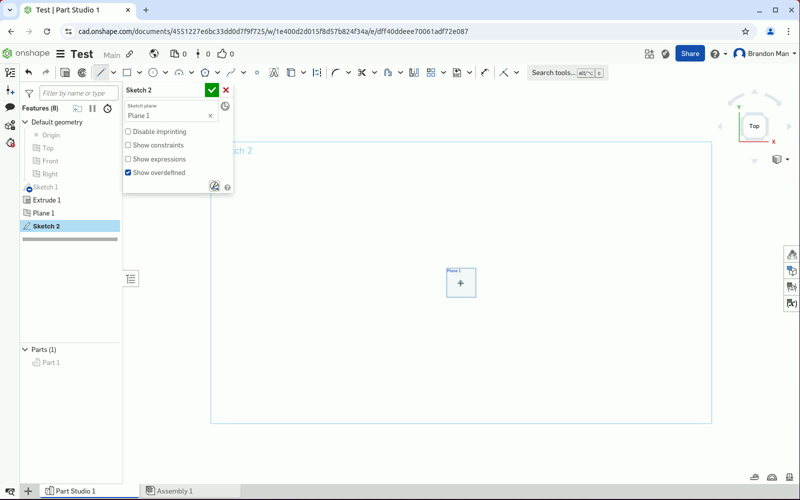
mouse_move(535, 357)
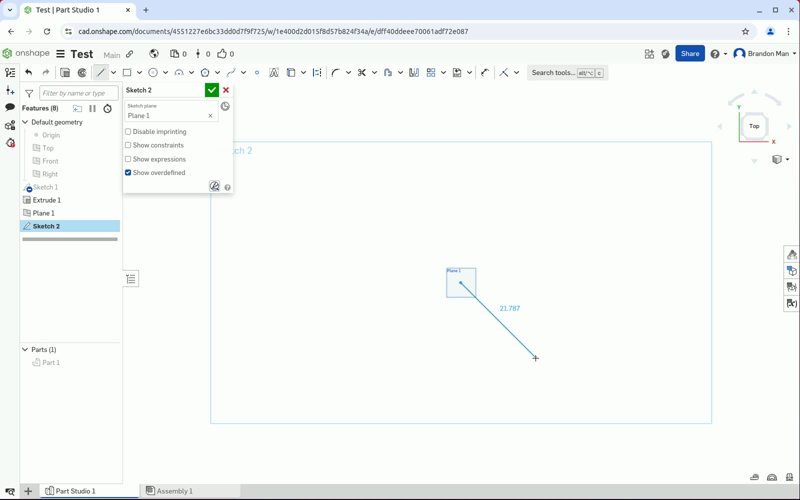
click(535, 357)
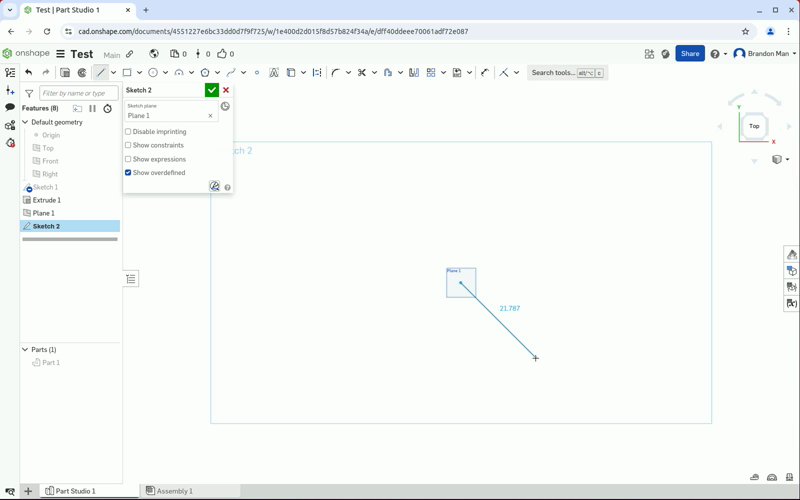
key_up(shift)
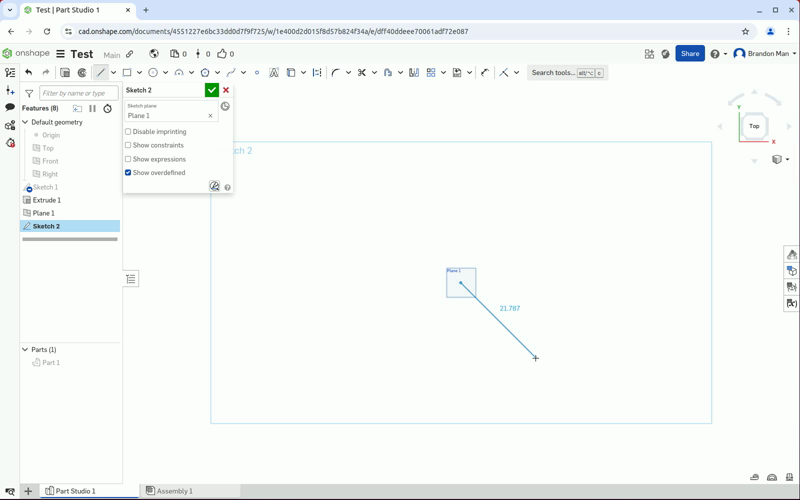
key_down(shift)
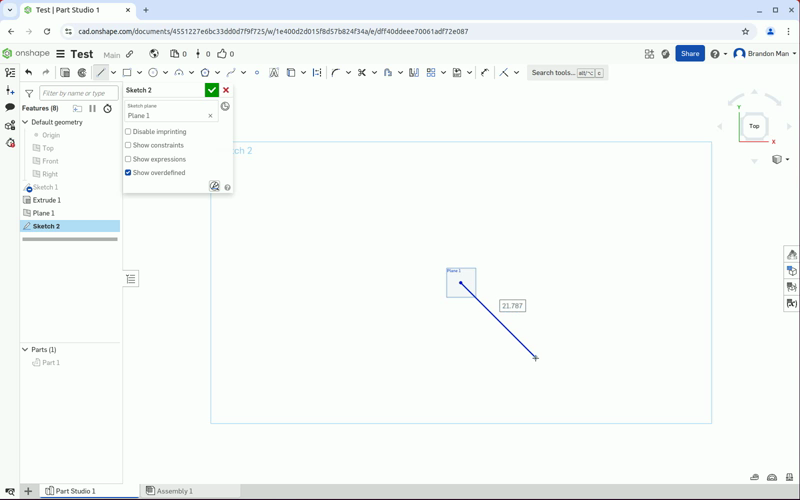
mouse_move(565, 357)
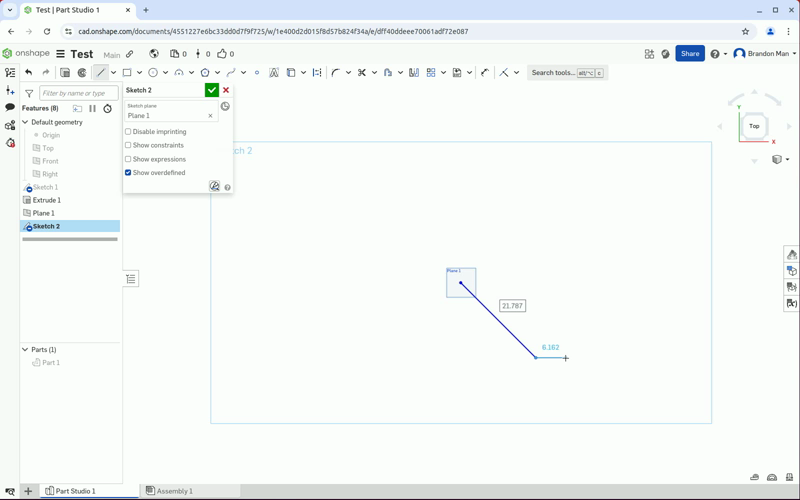
mouse_move(573, 357)
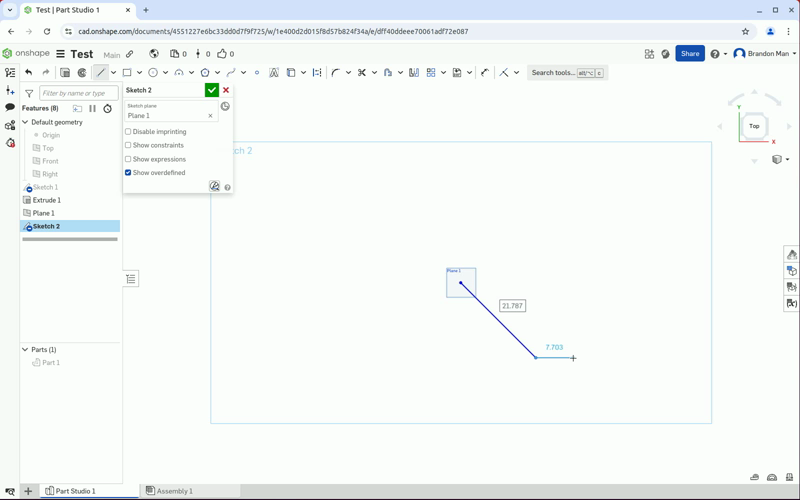
click(573, 357)
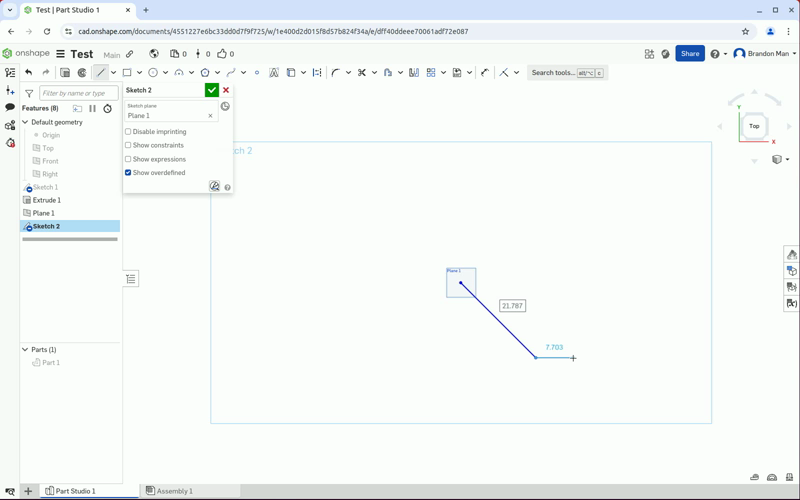
key_up(shift)
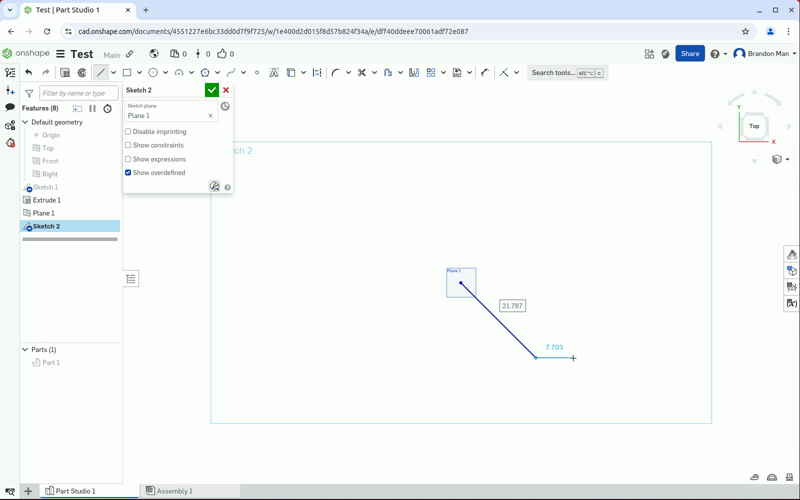
key_down(shift)
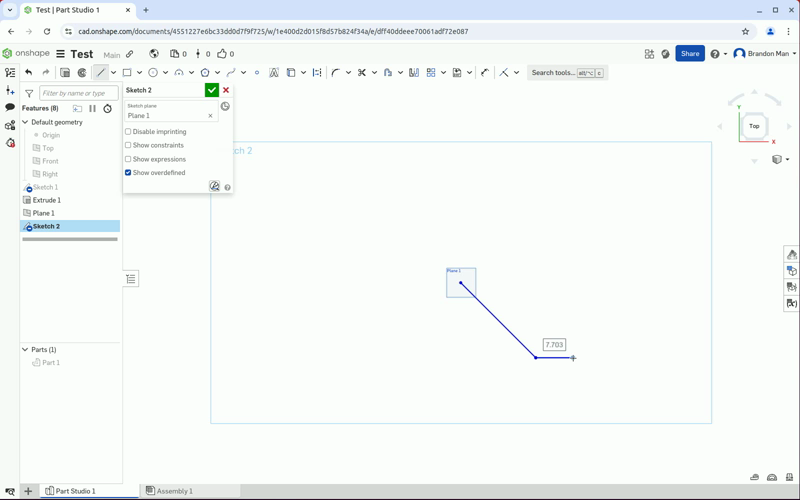
mouse_move(589, 357)
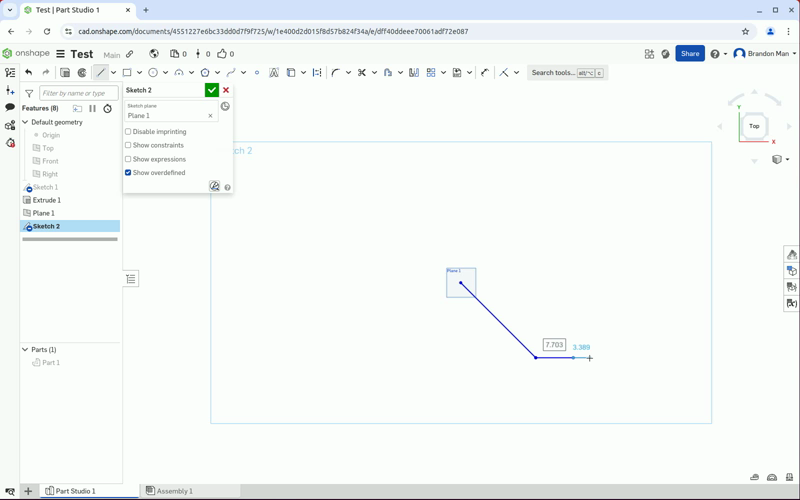
mouse_move(573, 339)
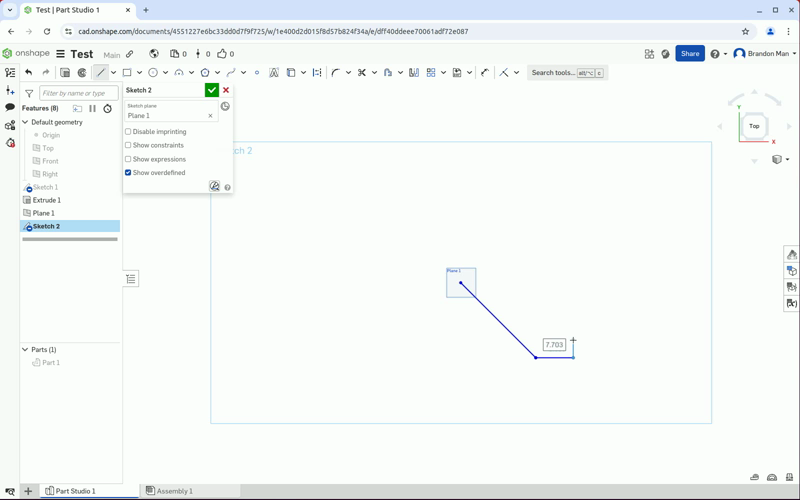
click(573, 339)
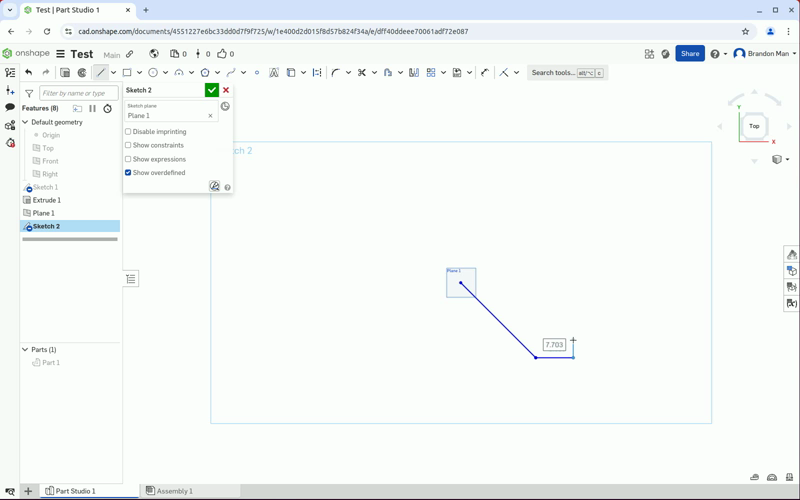
key_up(shift)
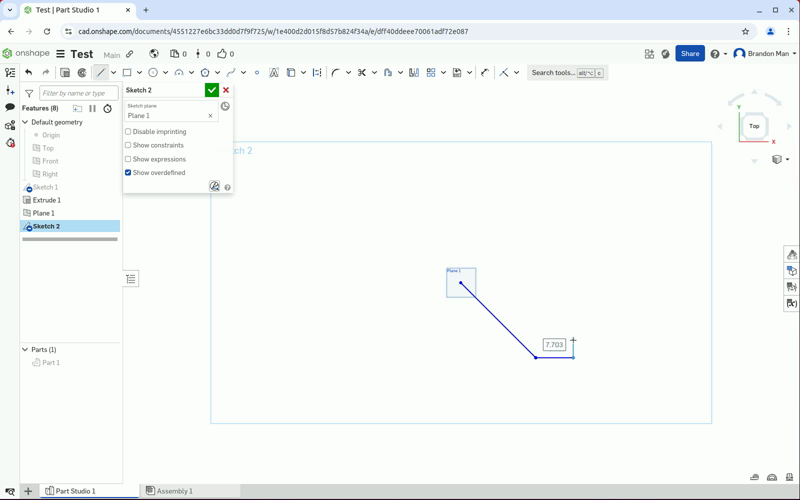
key_down(shift)
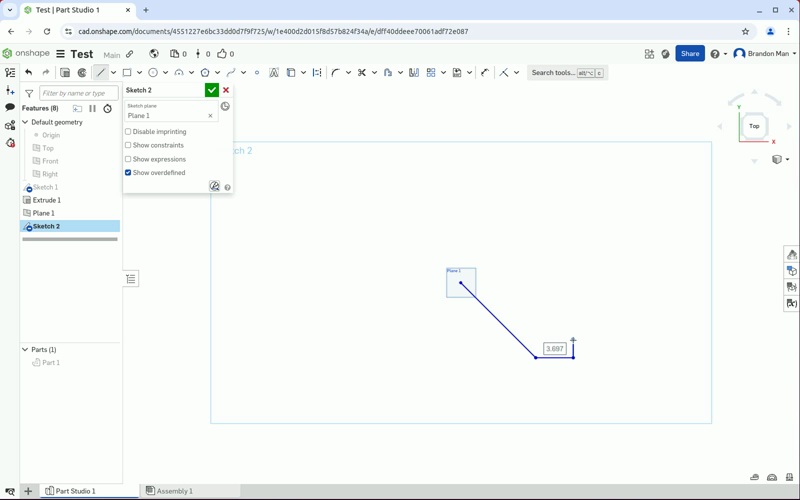
mouse_move(517, 282)
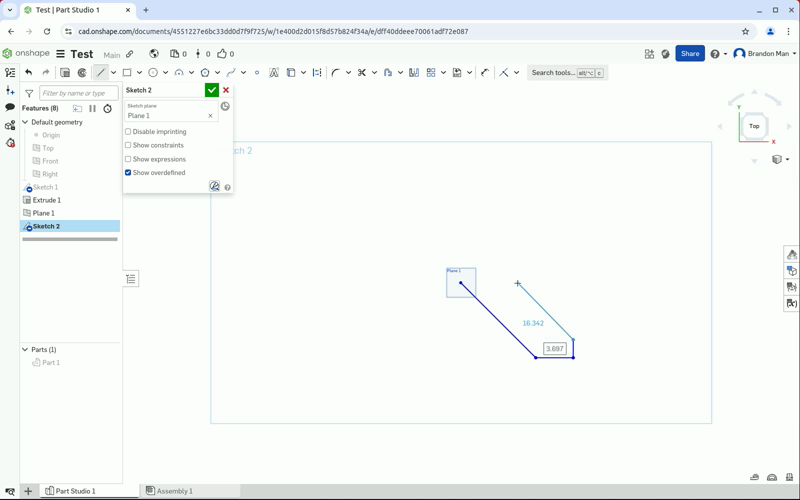
click(517, 282)
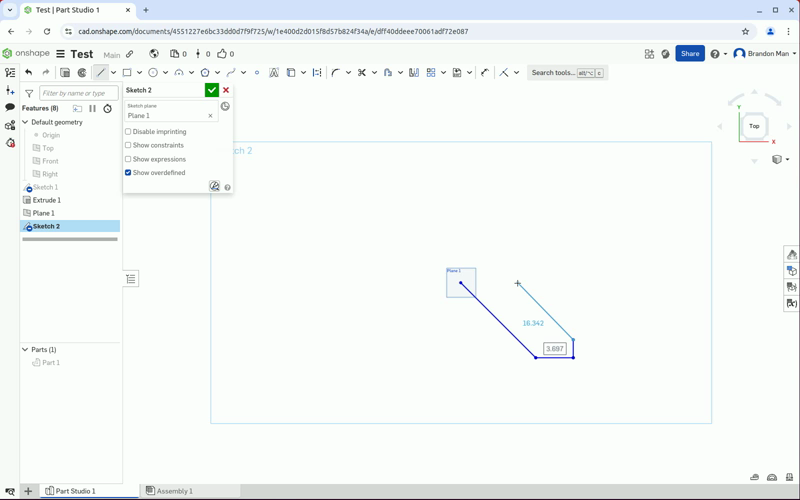
key_up(shift)
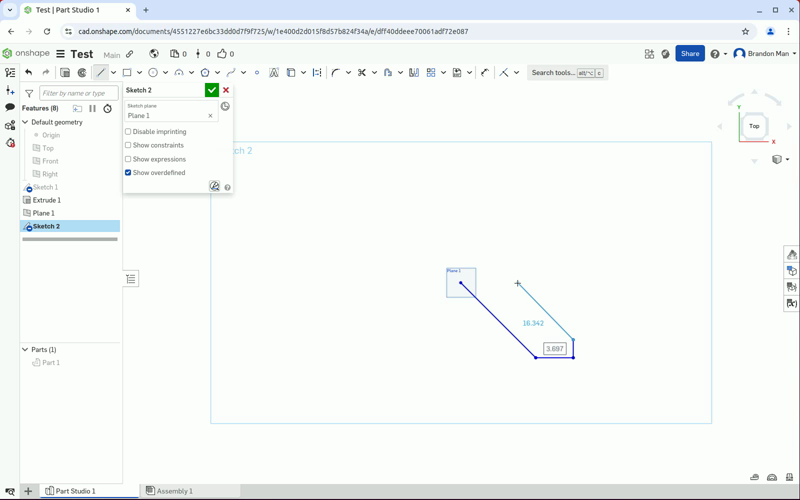
mouse_move(547, 282)
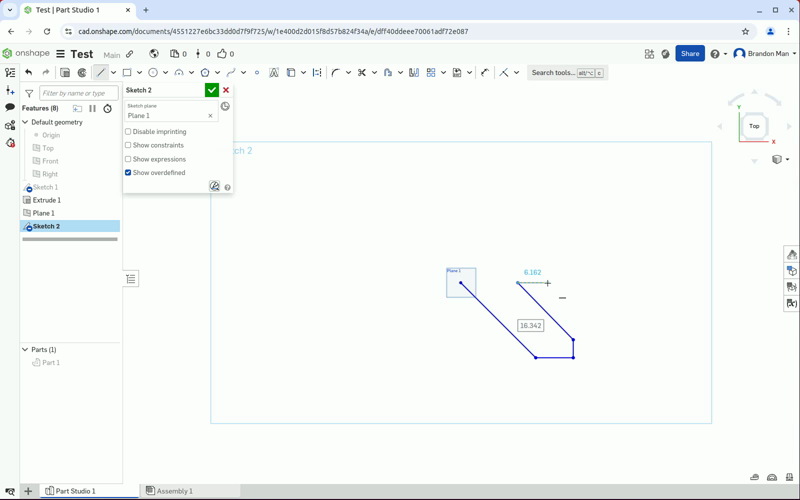
key_down(shift)
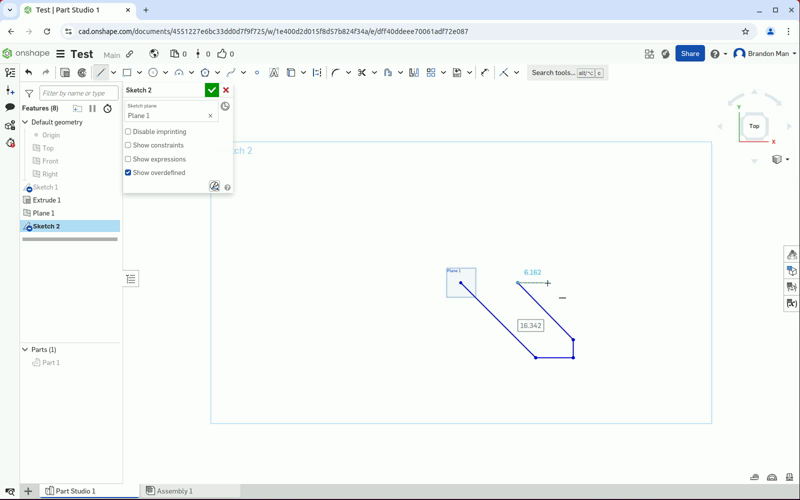
mouse_move(460, 282)
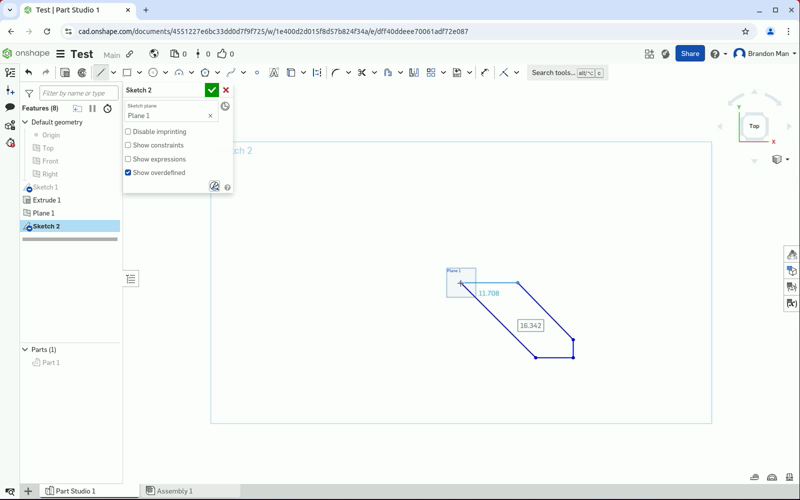
key_up(shift)
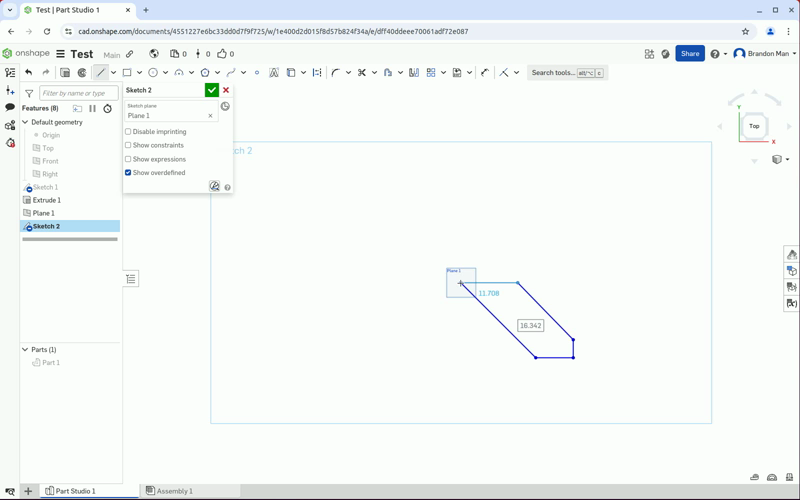
click(460, 282)
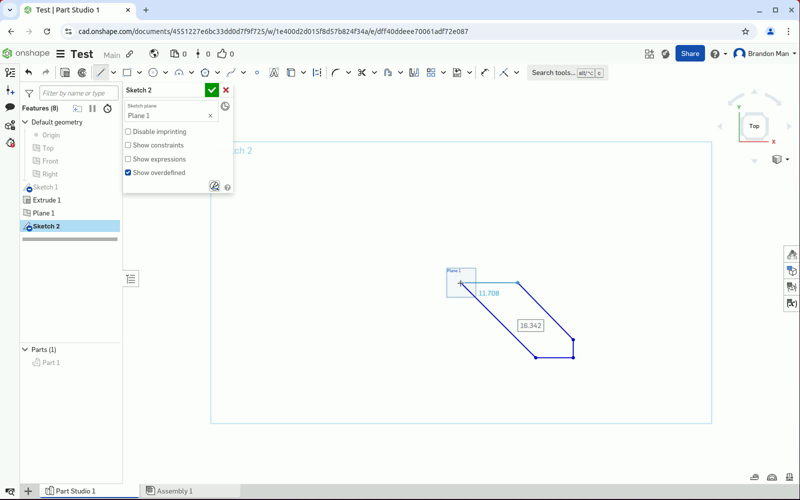
key(esc)
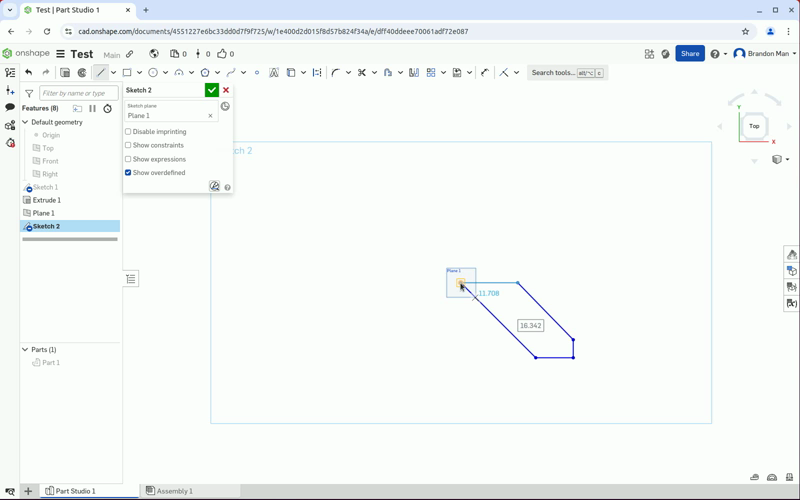
mouse_move(531, 301)
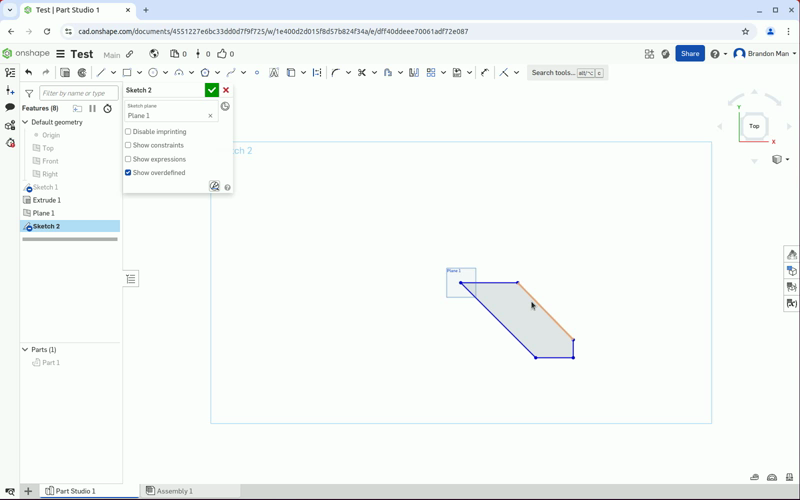
click(531, 301)
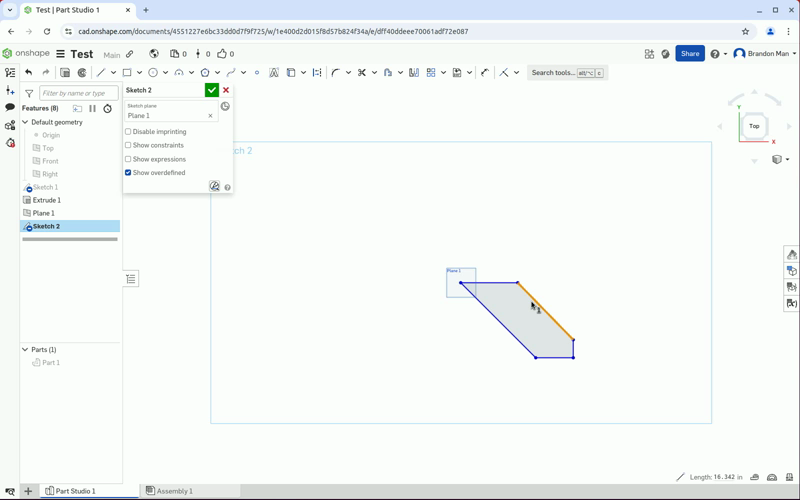
mouse_move(73, 352)
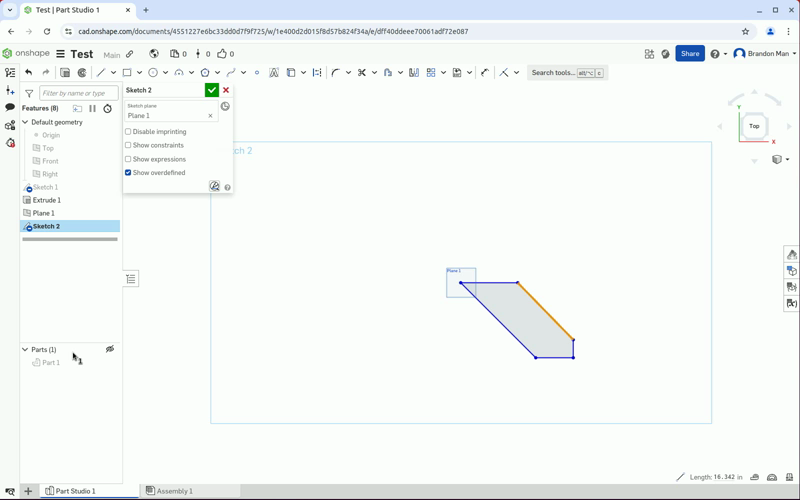
key(shift+y)
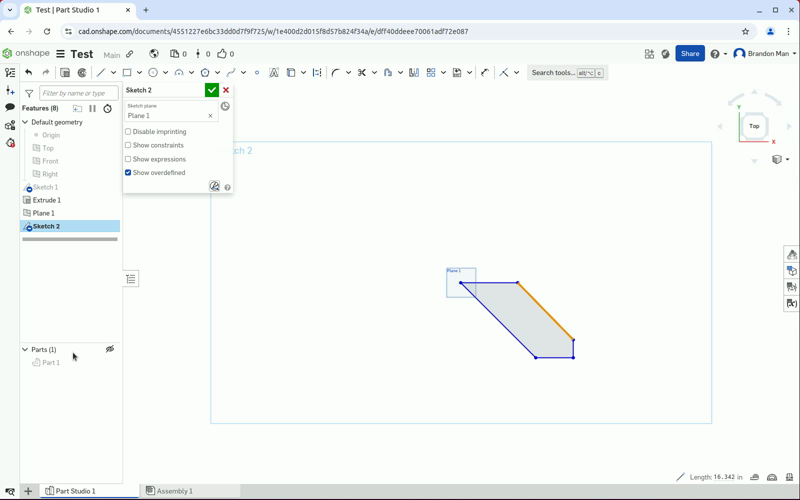
key(shift+e)
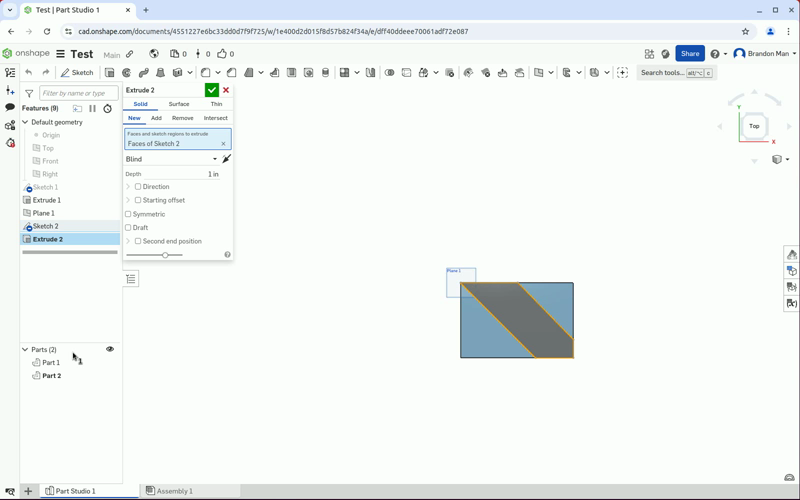
mouse_move(143, 106)
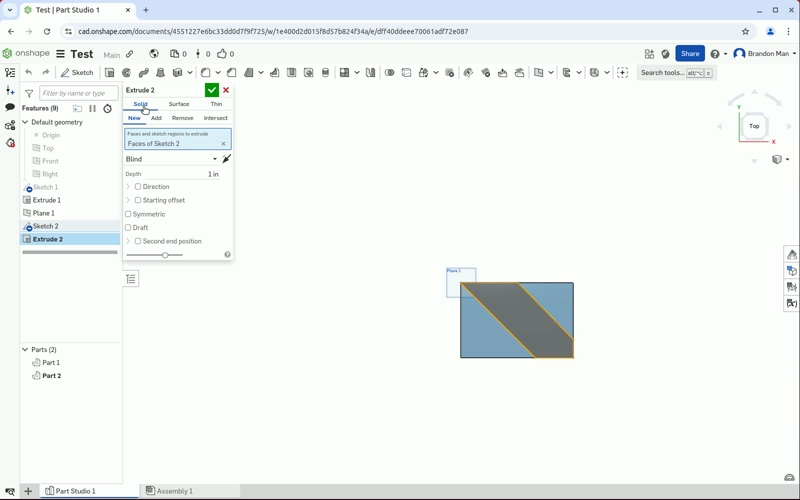
click(143, 106)
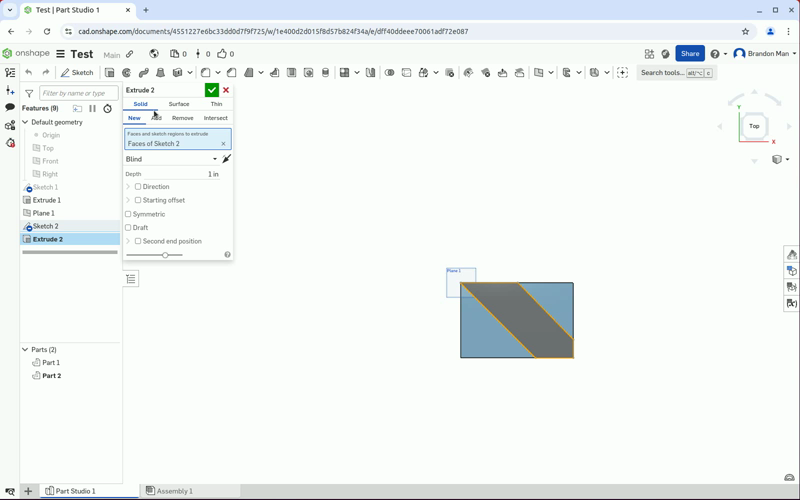
mouse_move(186, 120)
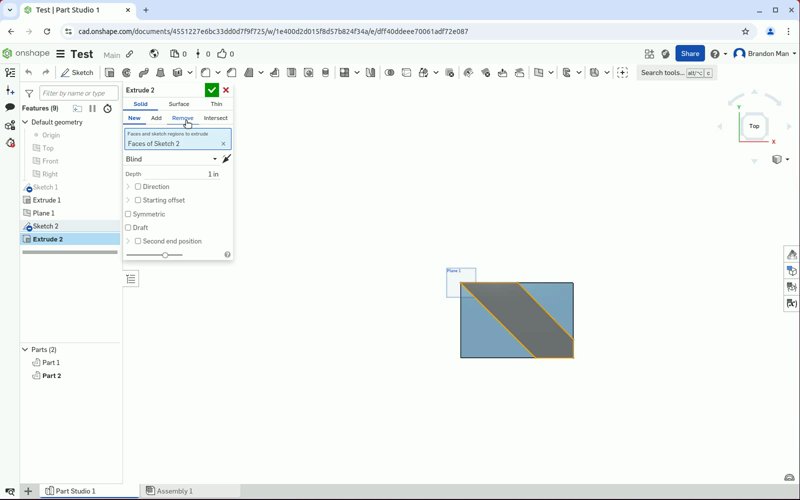
click(186, 120)
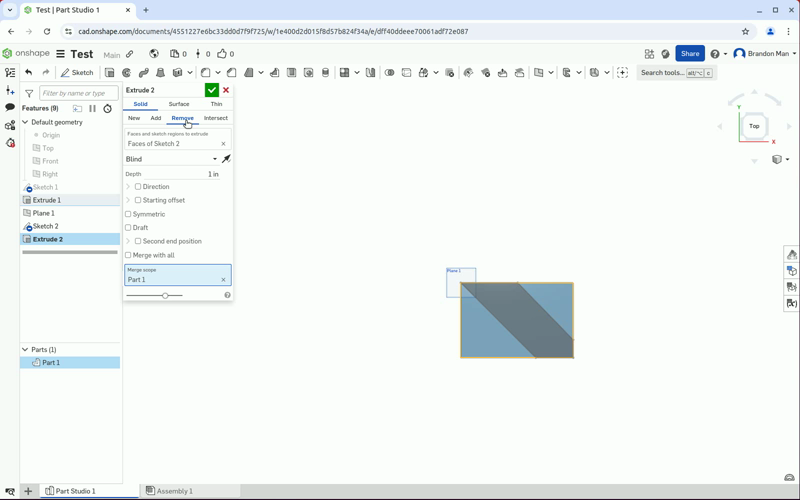
key(tab, 4)
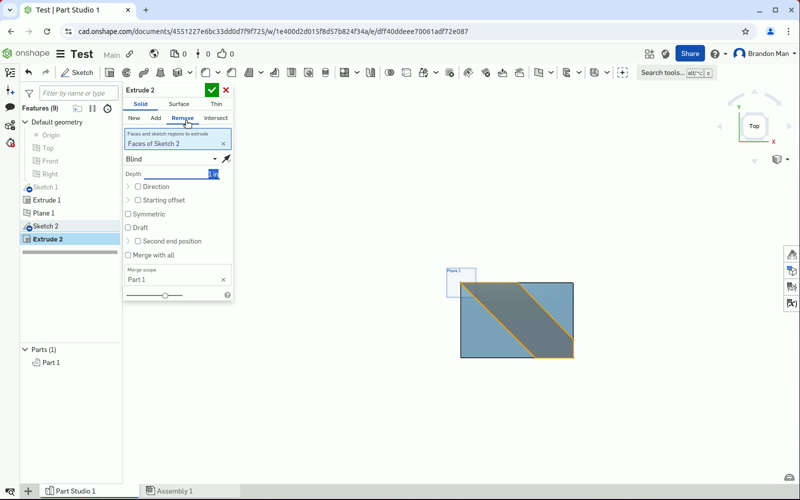
text(7.703)
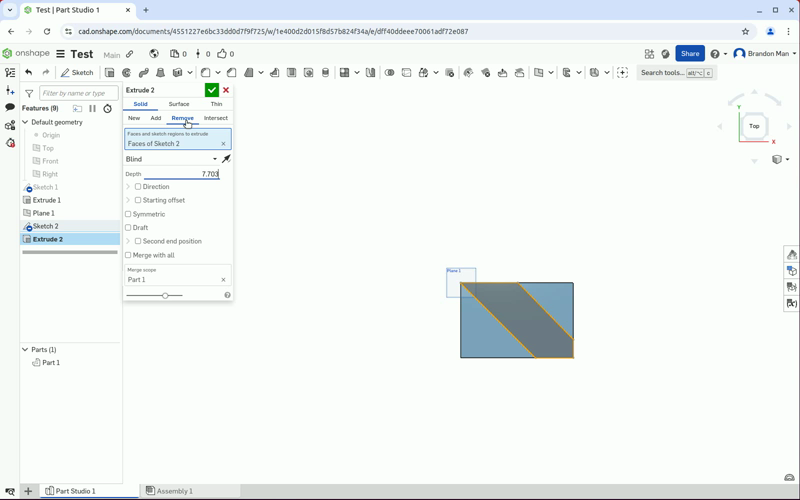
key(tab, 6)
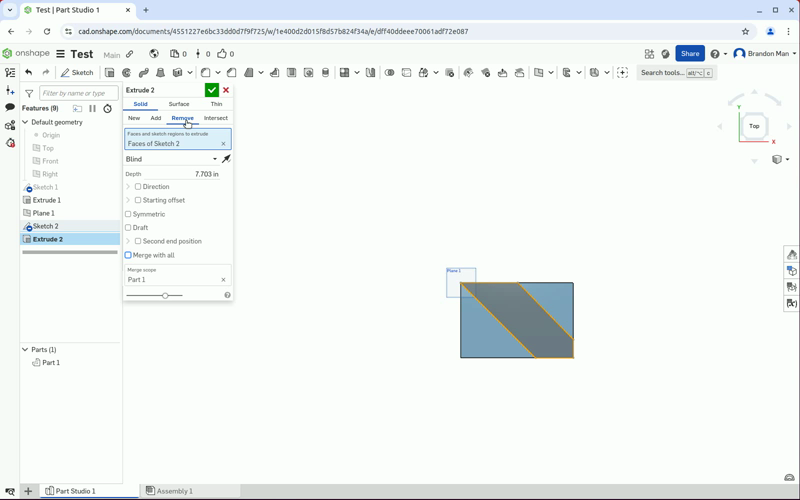
key(space)
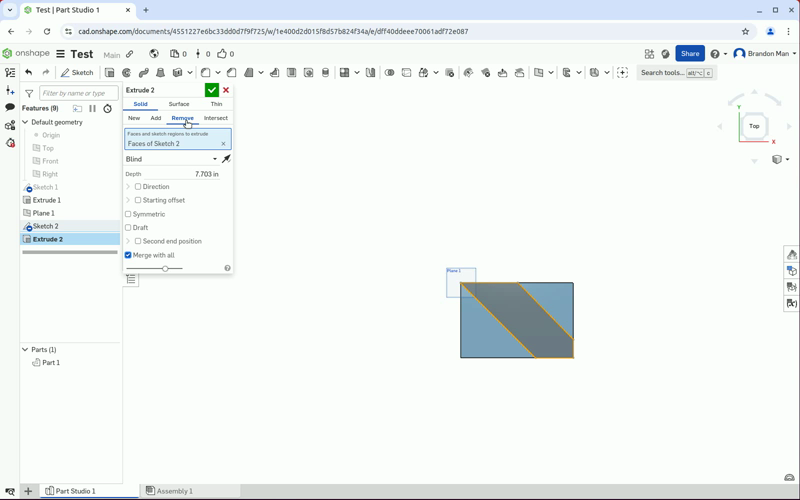
key(enter)
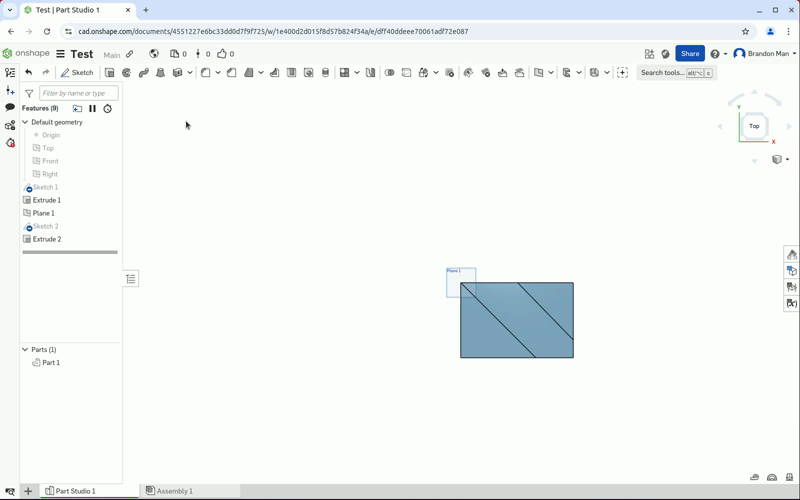
key(shift+h)
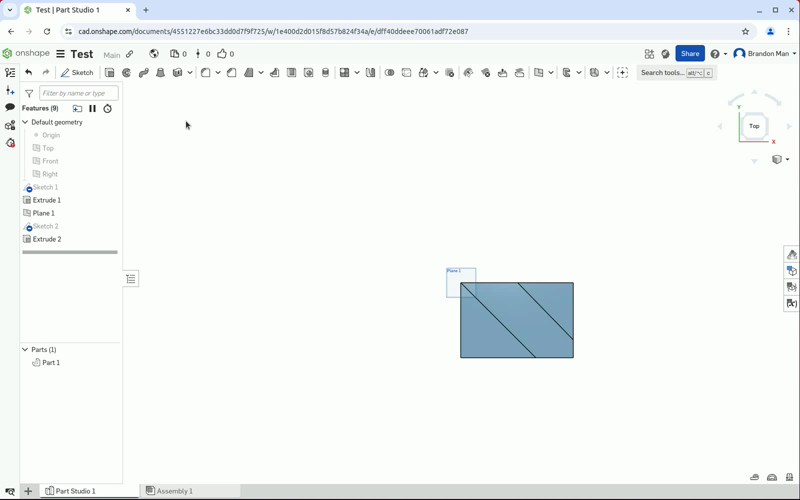
key(shift+h)
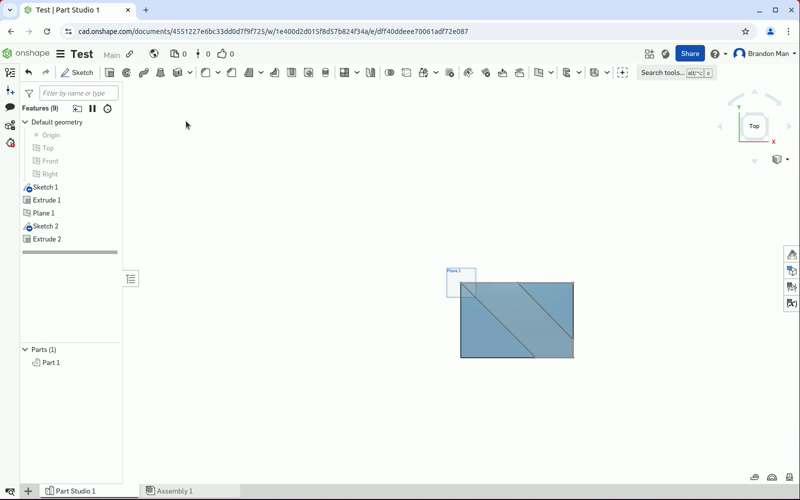
key(shift+7)
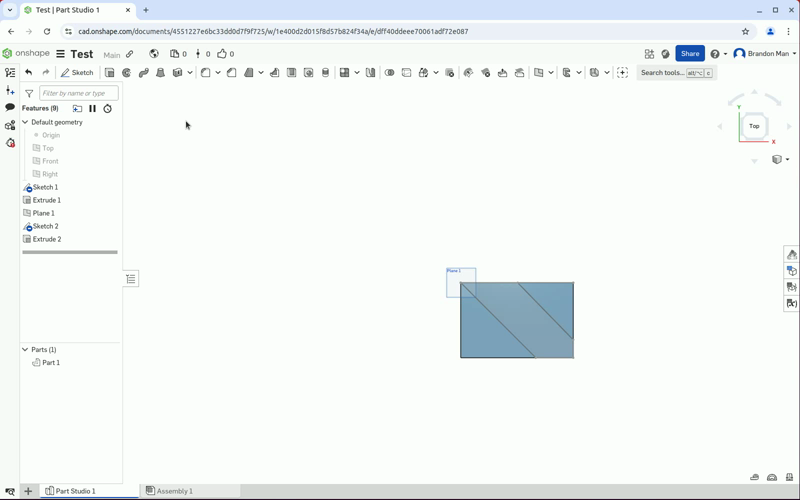
key(up, 3)
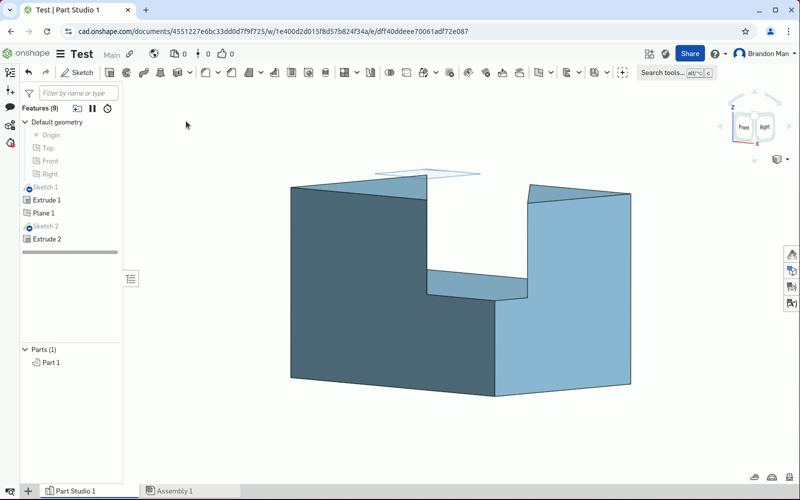
key(left, 3)
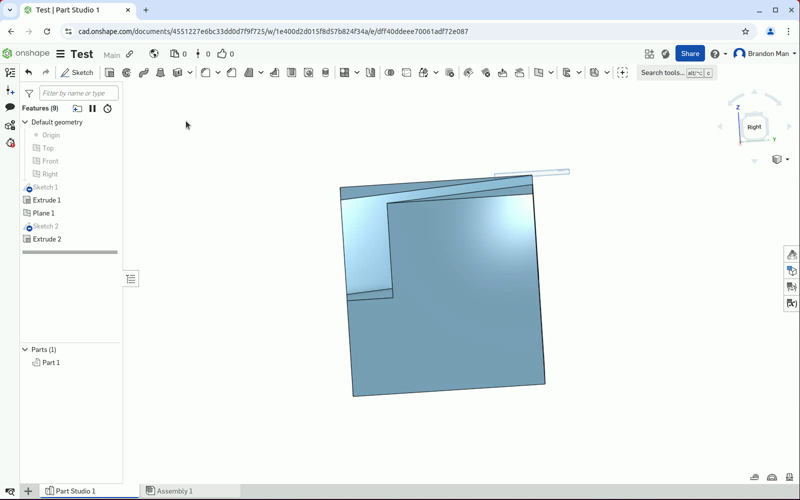
key(right, 3)
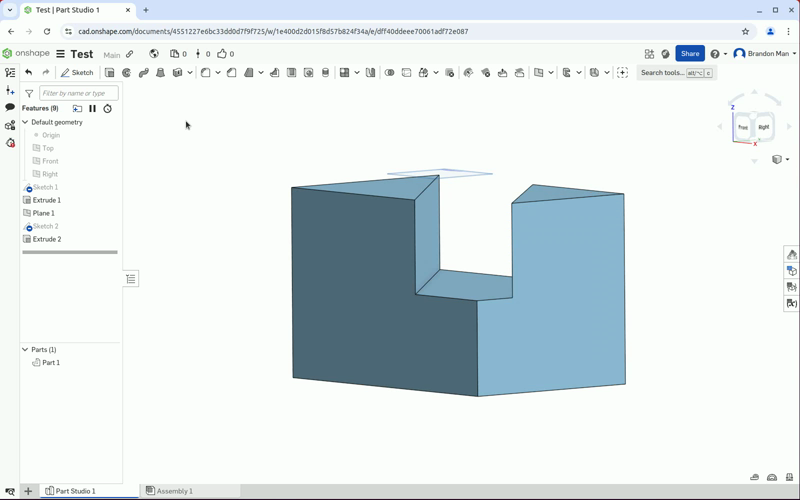
key(down, 3)
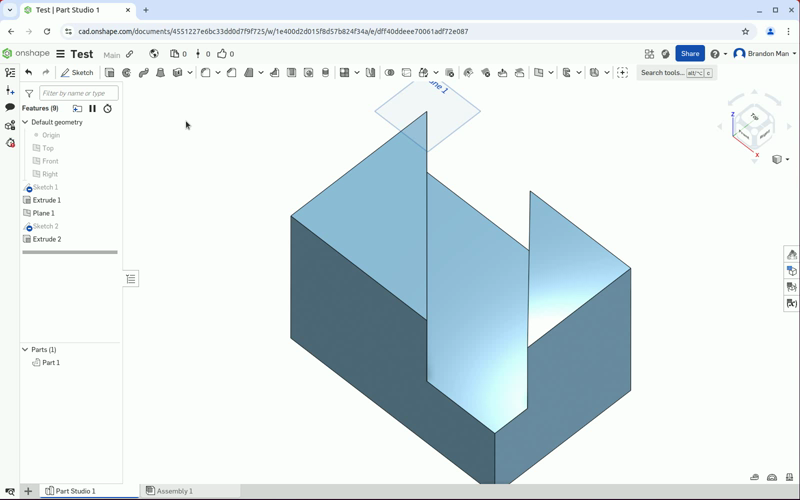
mouse_move(73, 189)
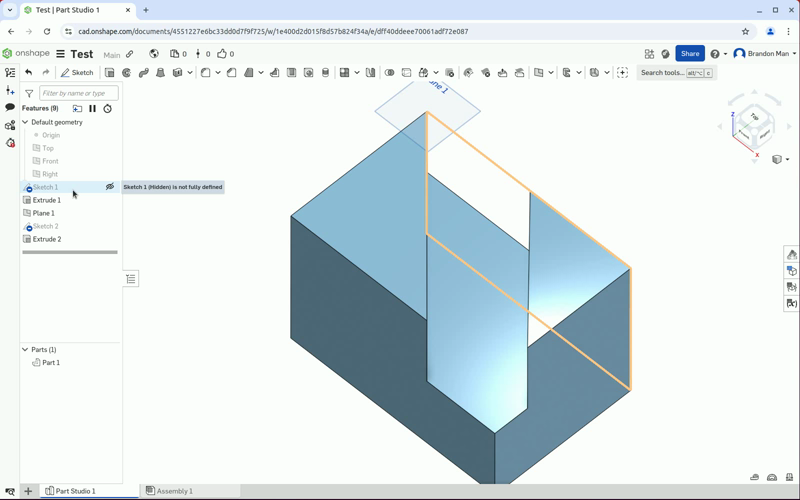
click(73, 189)